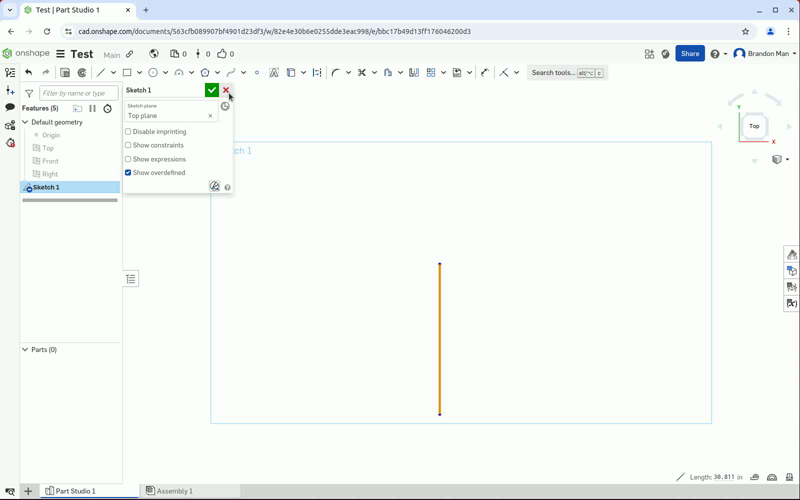
key(shift+h)
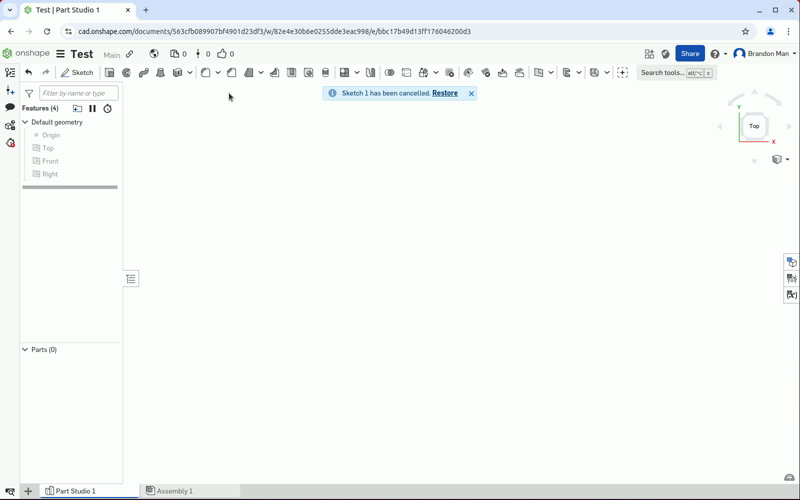
mouse_move(73, 352)
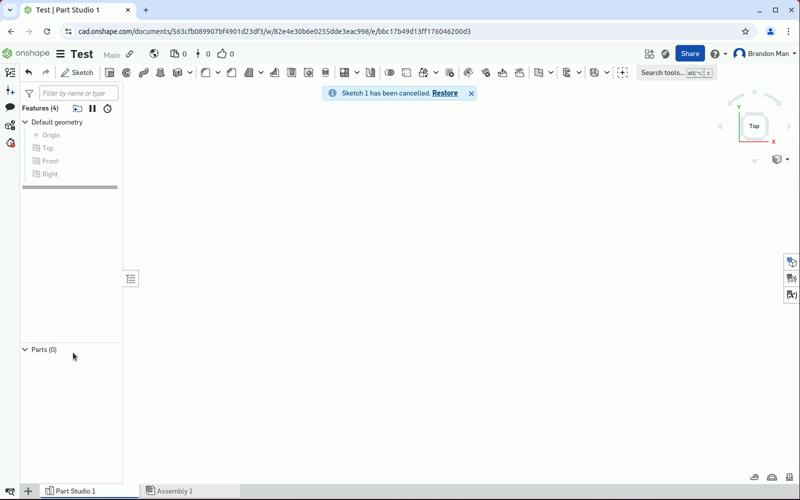
key(y)
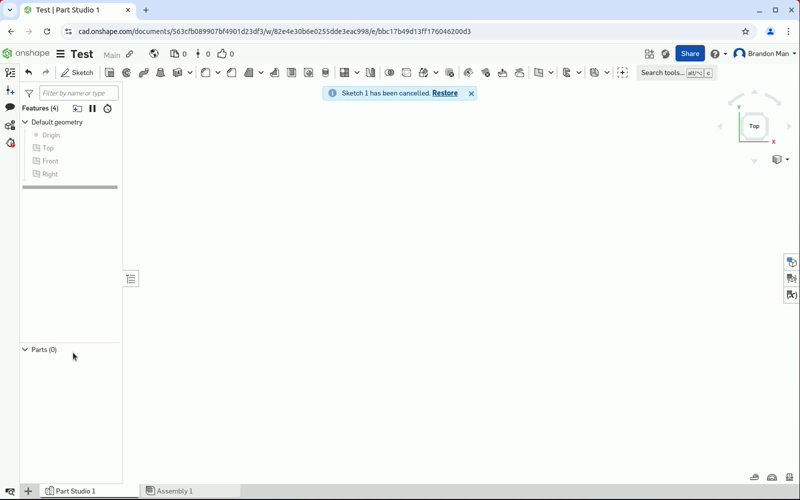
key(shift+p)
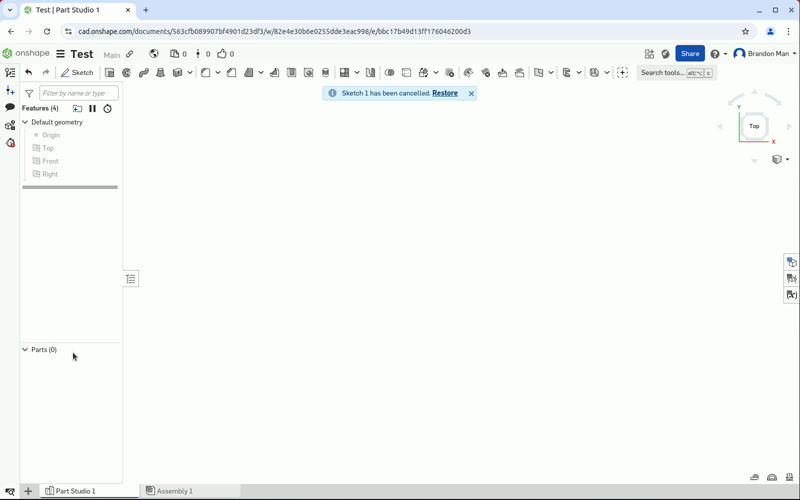
key(space)
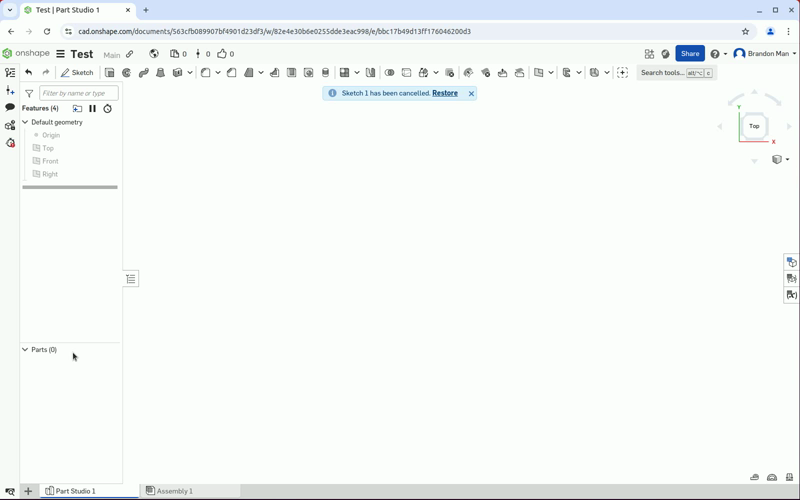
key_down(shift)
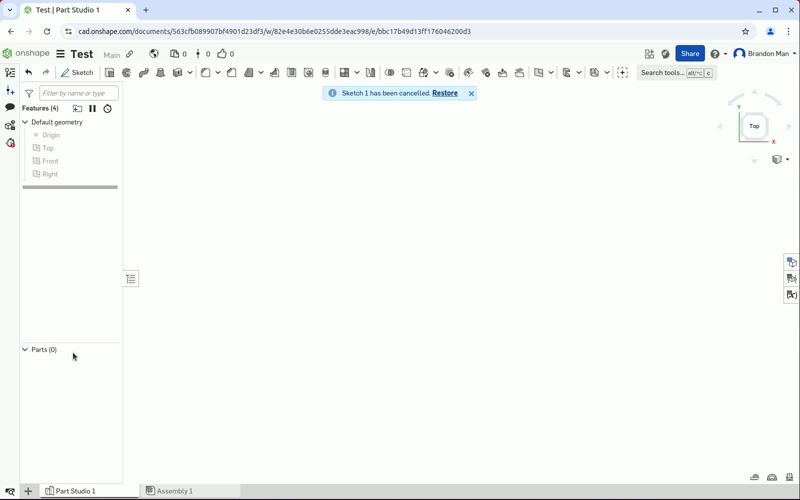
key(up)
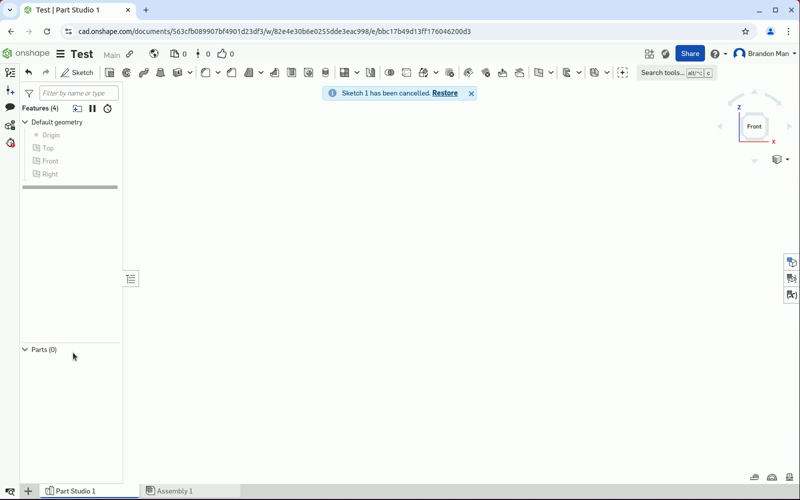
key_up(shift)
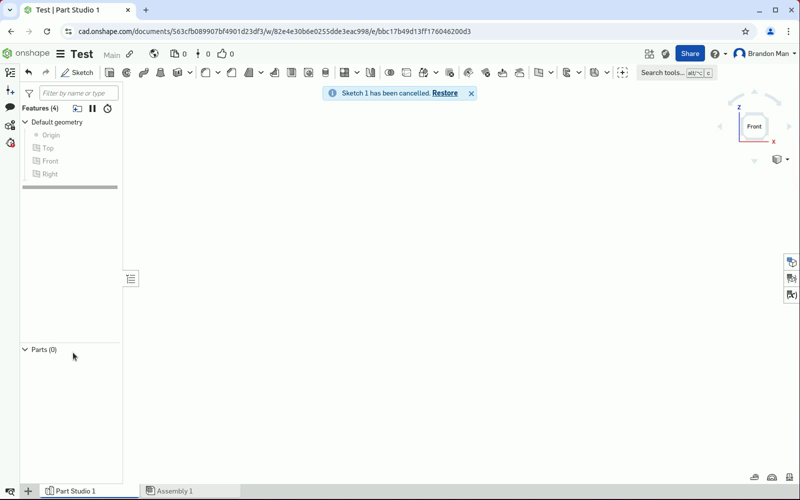
mouse_move(73, 352)
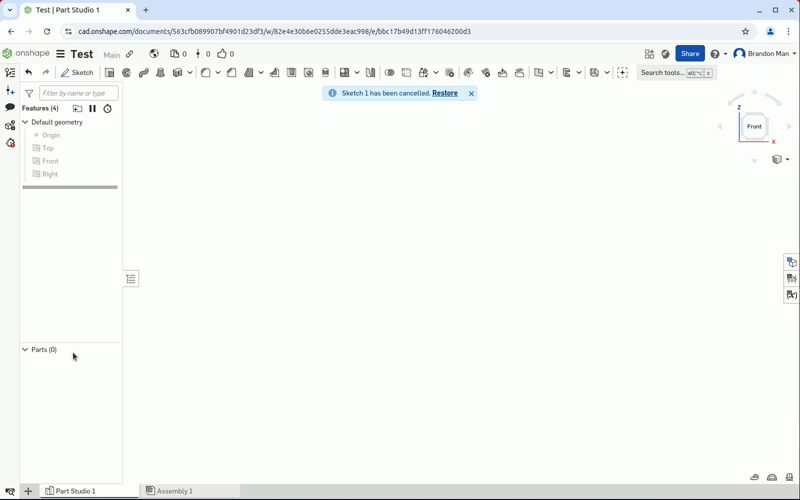
key(shift+y)
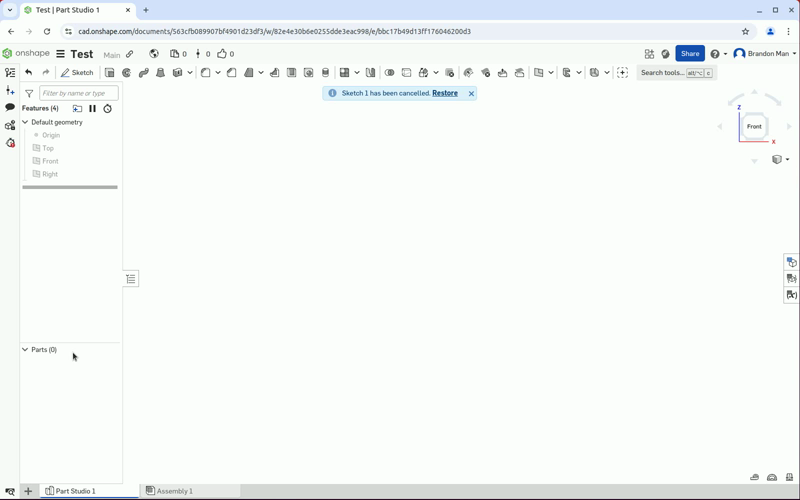
key(shift+s)
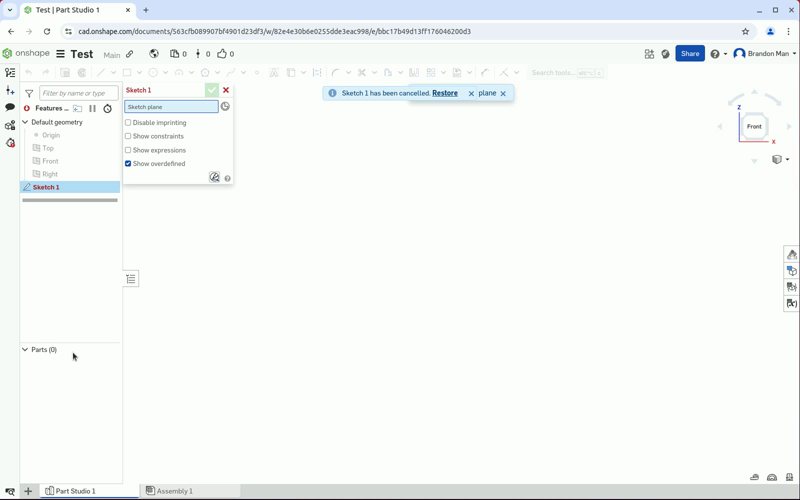
mouse_move(73, 163)
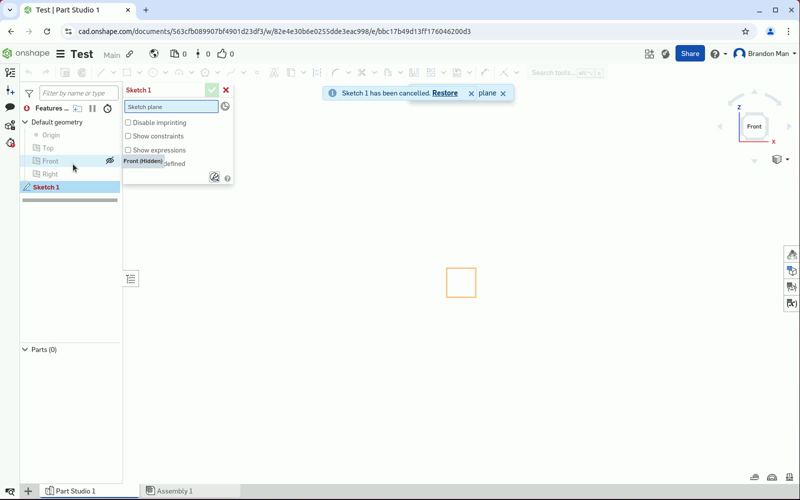
click(73, 163)
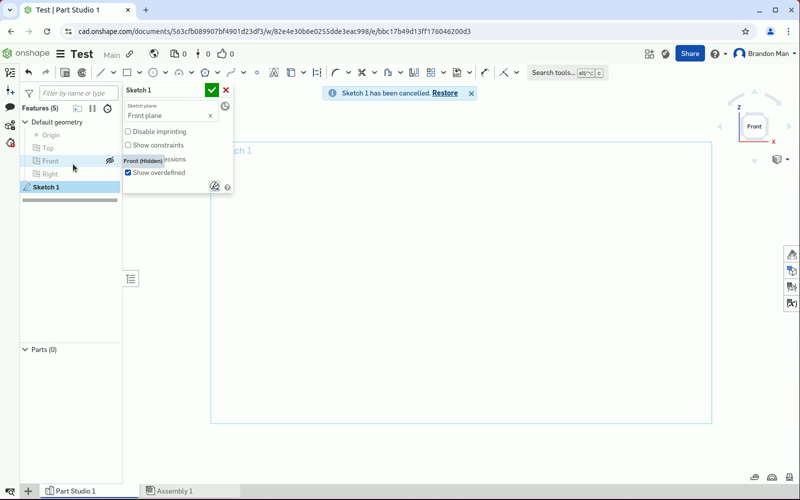
mouse_move(73, 352)
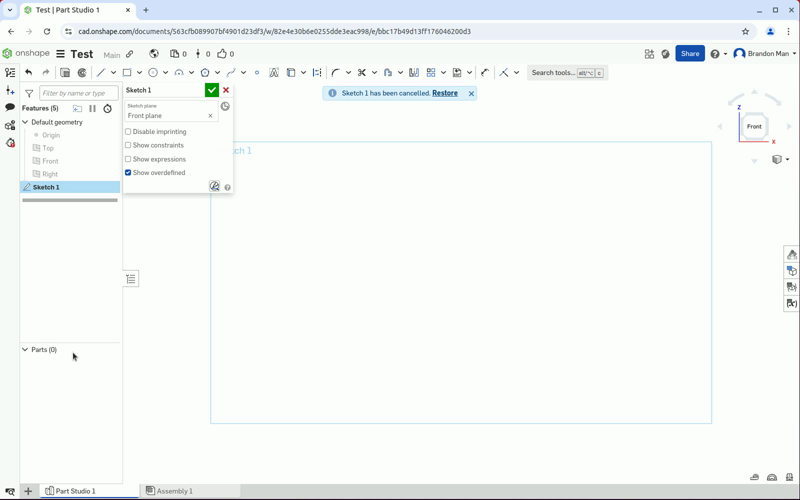
key(y)
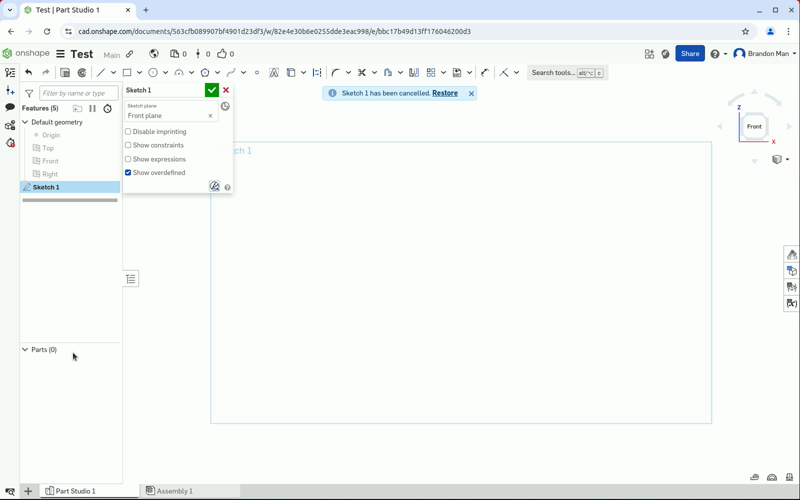
key(c)
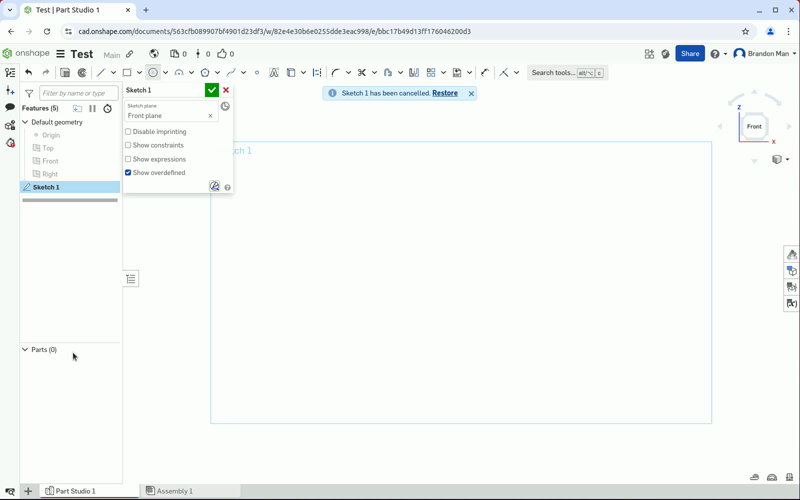
key_down(shift)
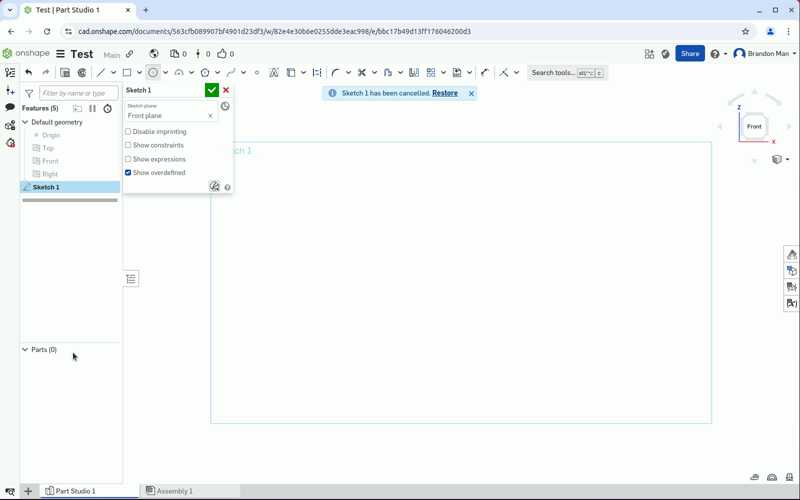
mouse_move(461, 282)
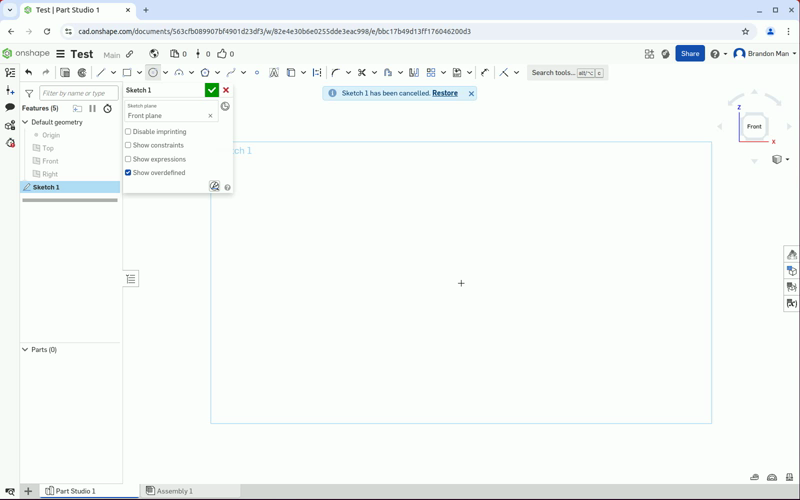
click(461, 282)
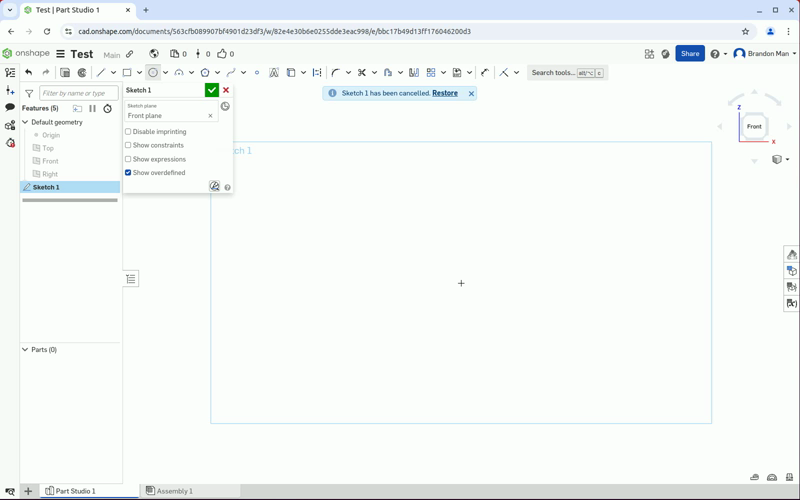
key_up(shift)
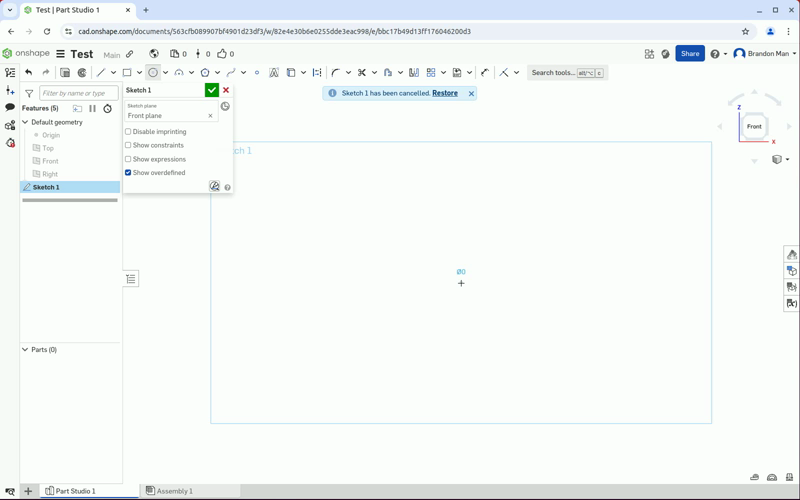
mouse_move(574, 282)
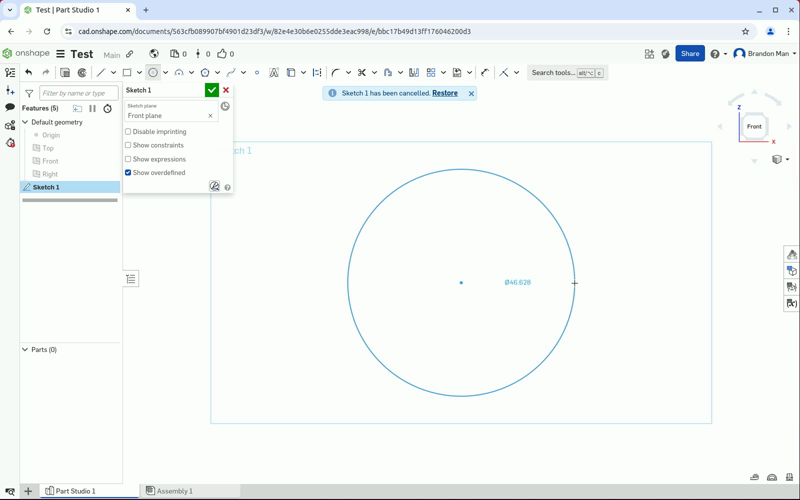
click(574, 282)
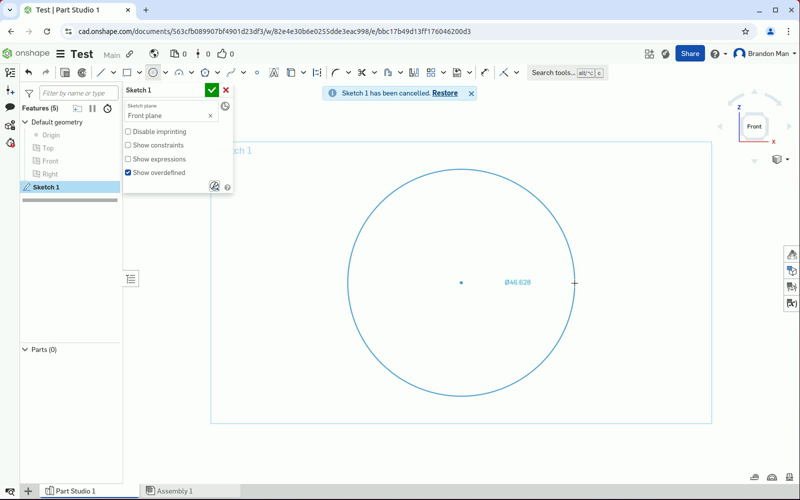
key(esc)
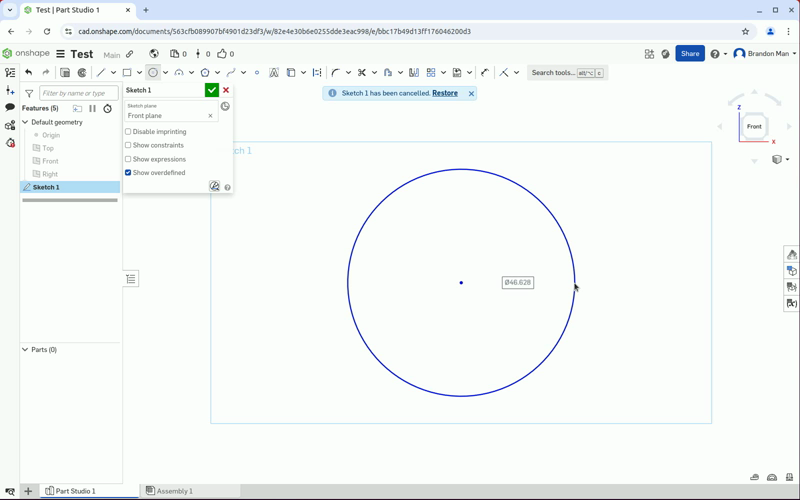
mouse_move(463, 335)
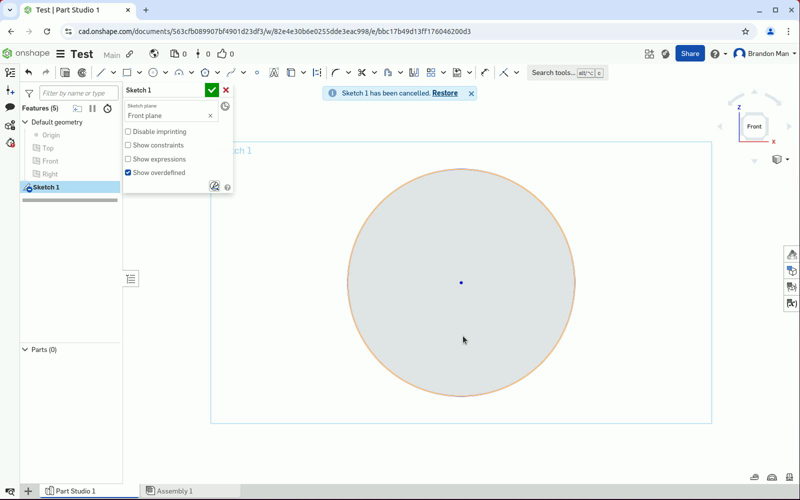
click(463, 335)
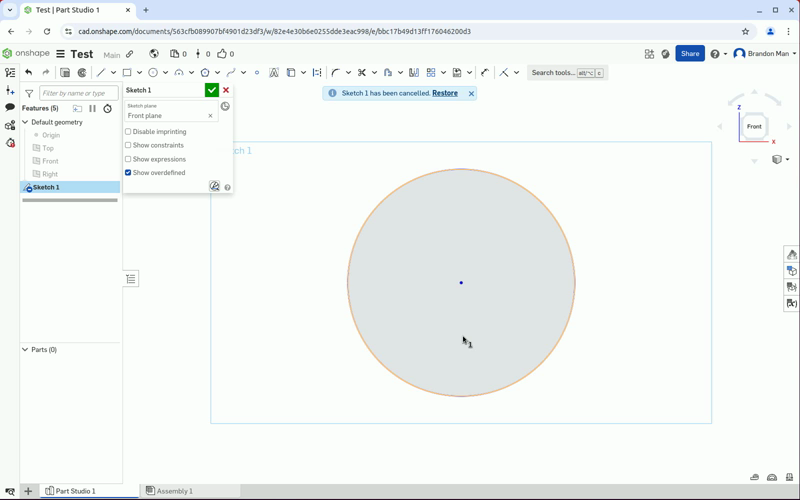
mouse_move(73, 352)
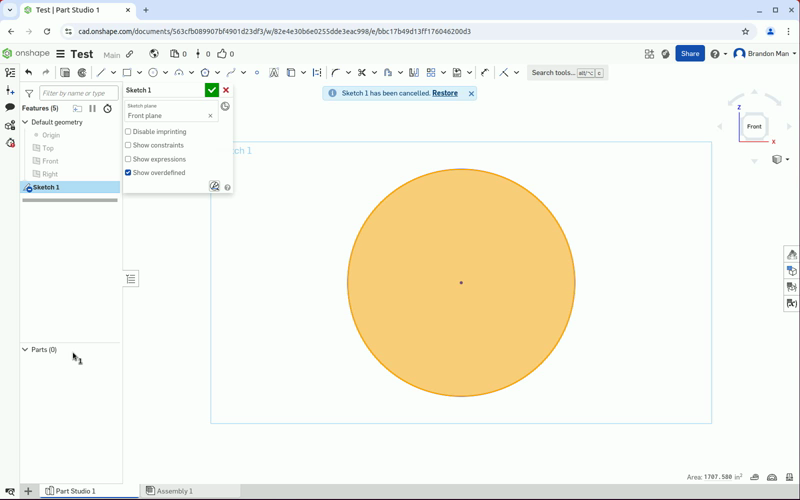
key(shift+y)
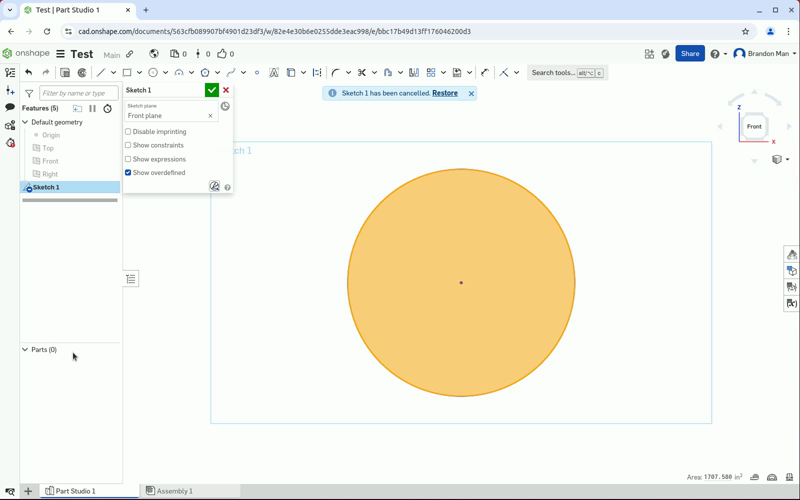
key(shift+e)
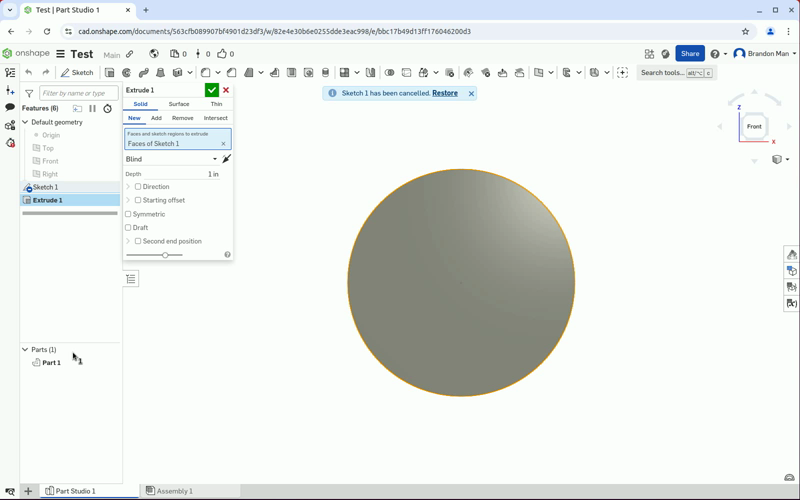
mouse_move(143, 106)
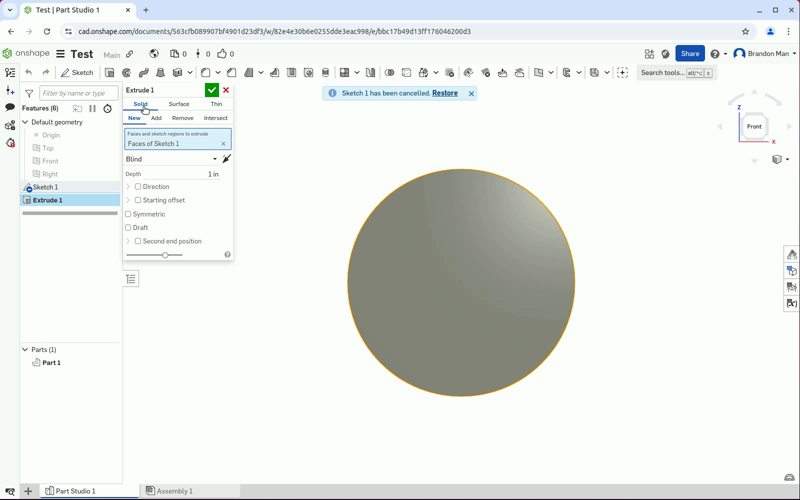
click(143, 106)
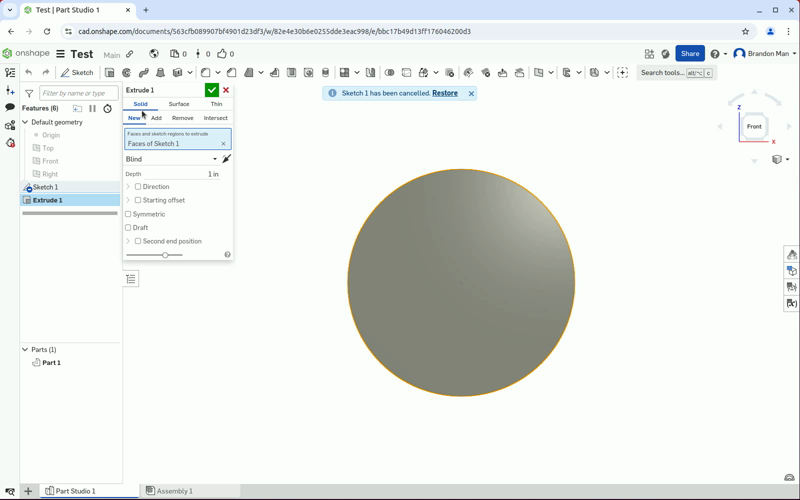
mouse_move(137, 120)
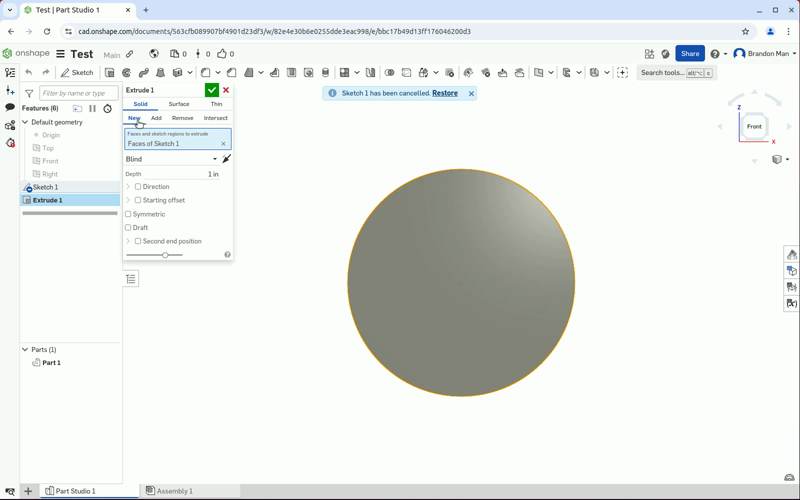
click(137, 120)
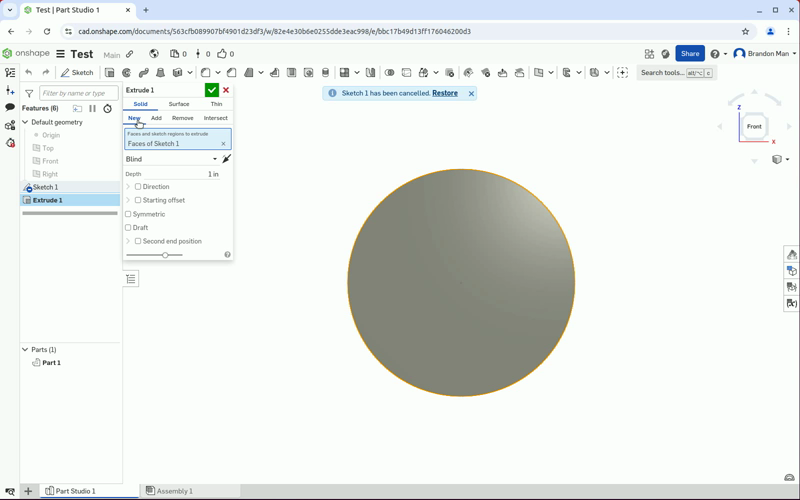
key(tab, 4)
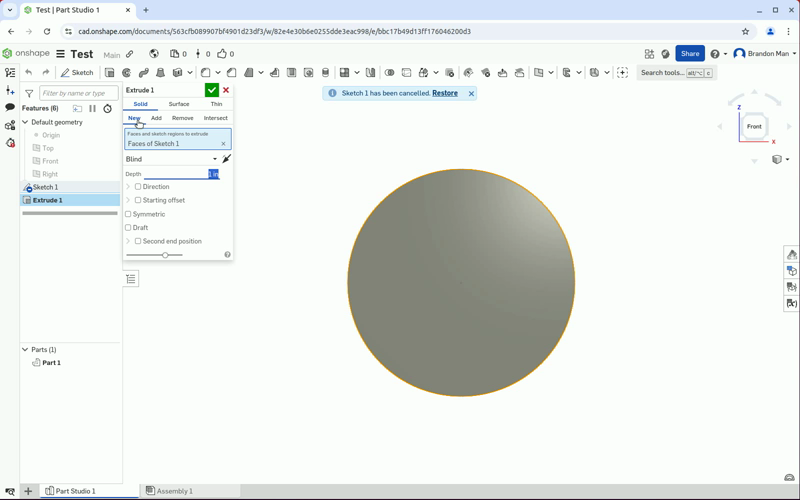
text(-3.37)
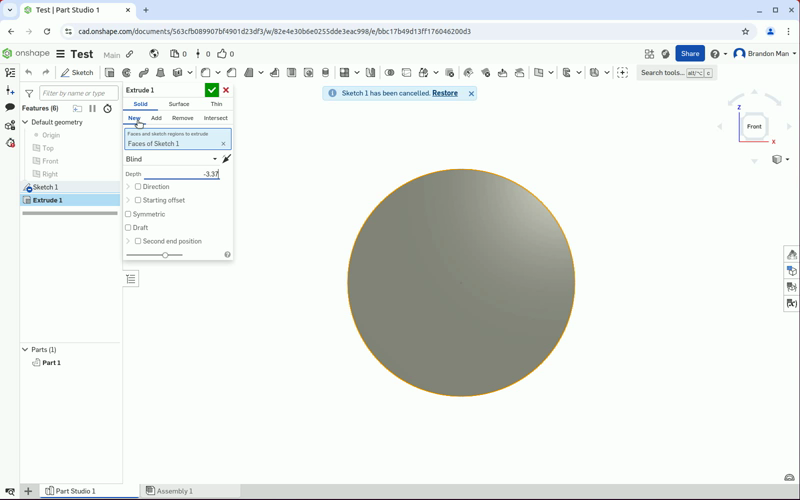
key(enter)
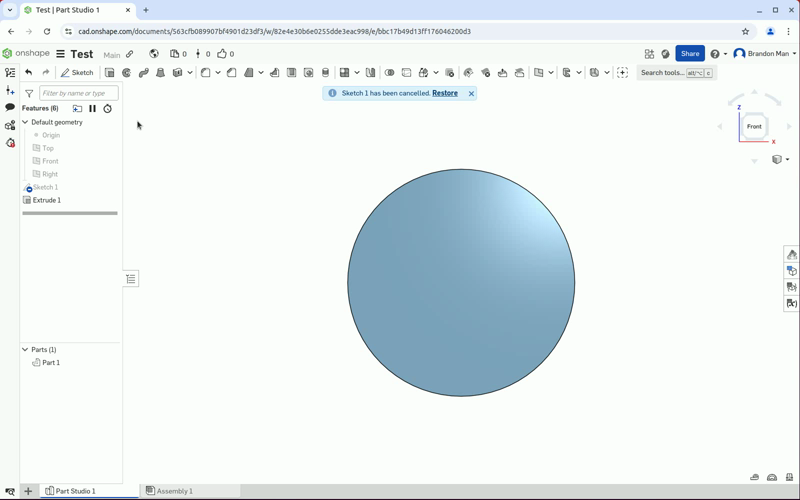
key(shift+h)
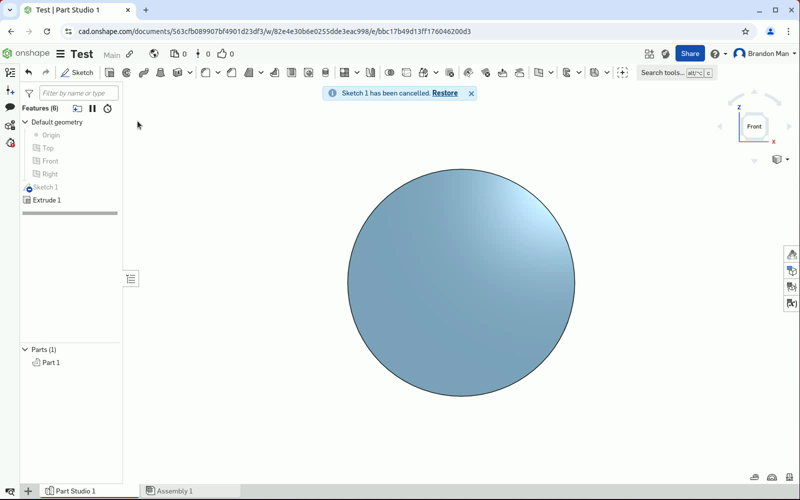
key(shift+h)
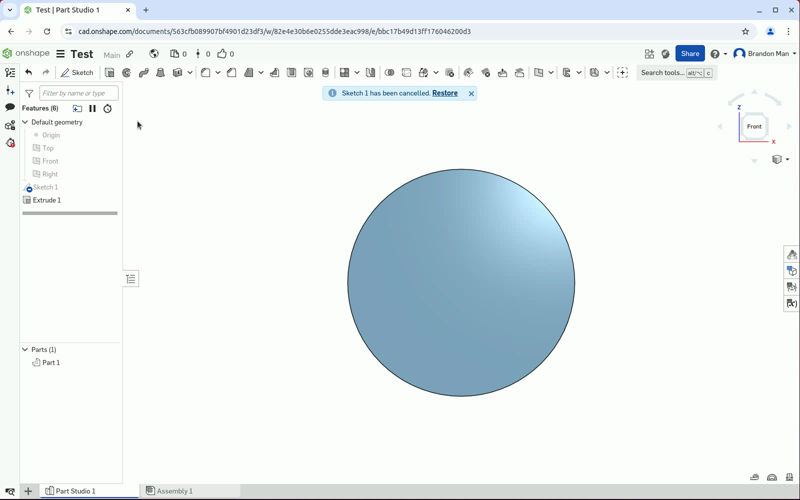
mouse_move(73, 189)
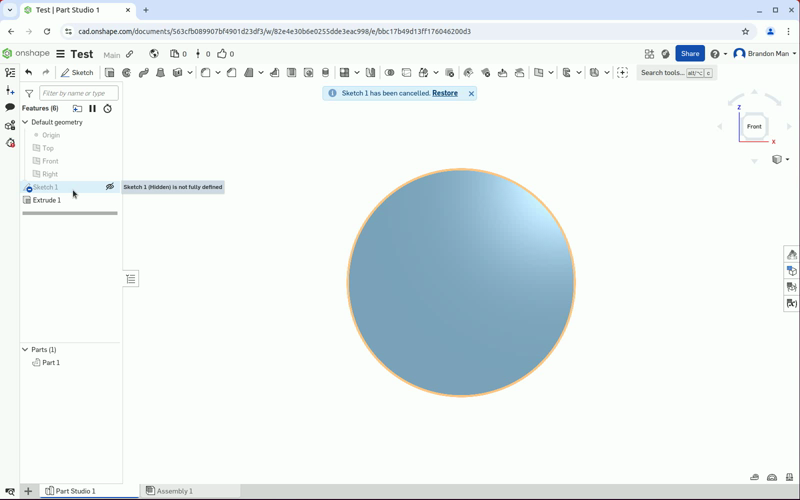
click(73, 189)
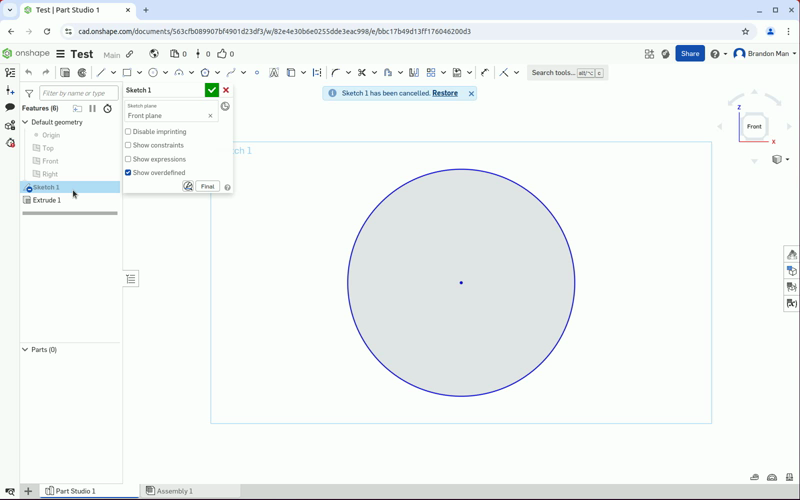
mouse_move(229, 92)
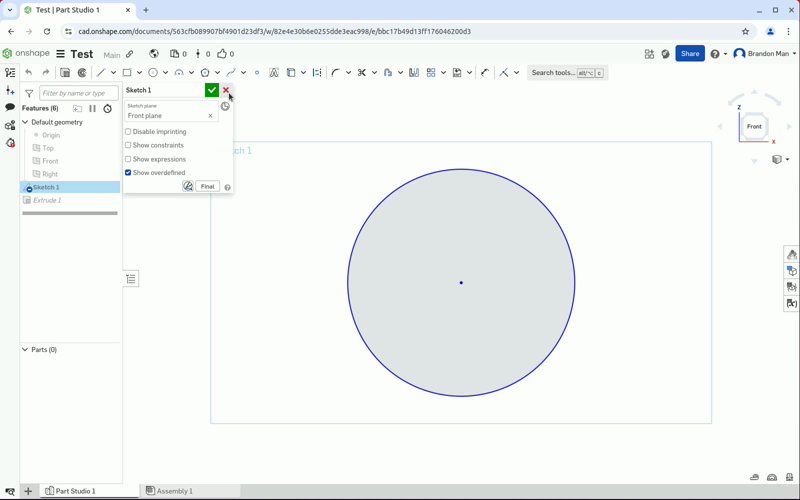
click(229, 92)
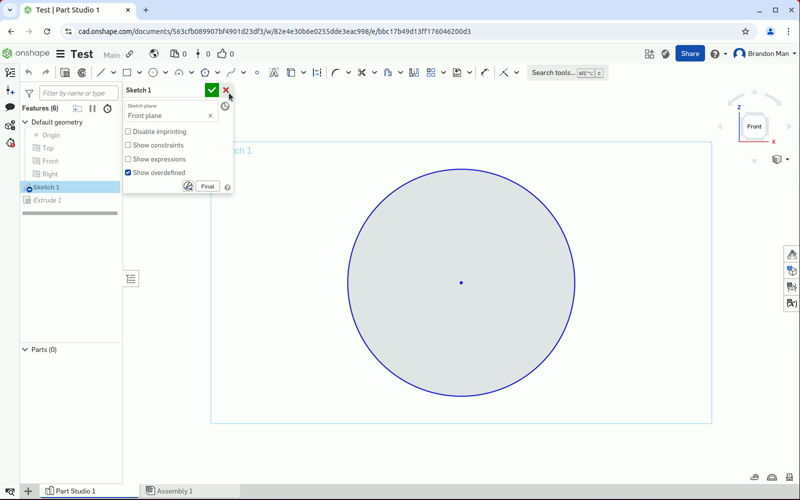
key(shift+s)
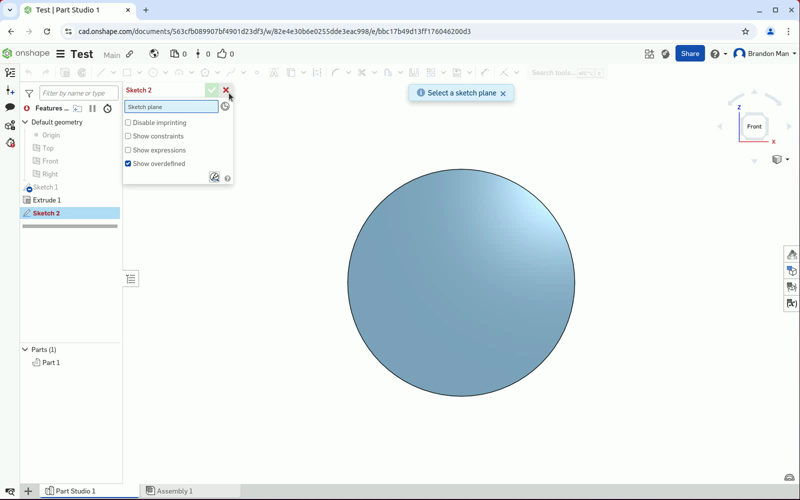
mouse_move(73, 163)
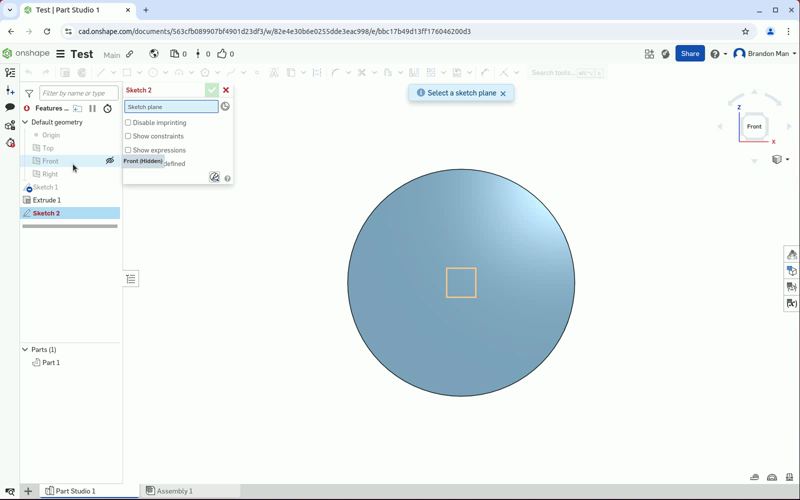
click(73, 163)
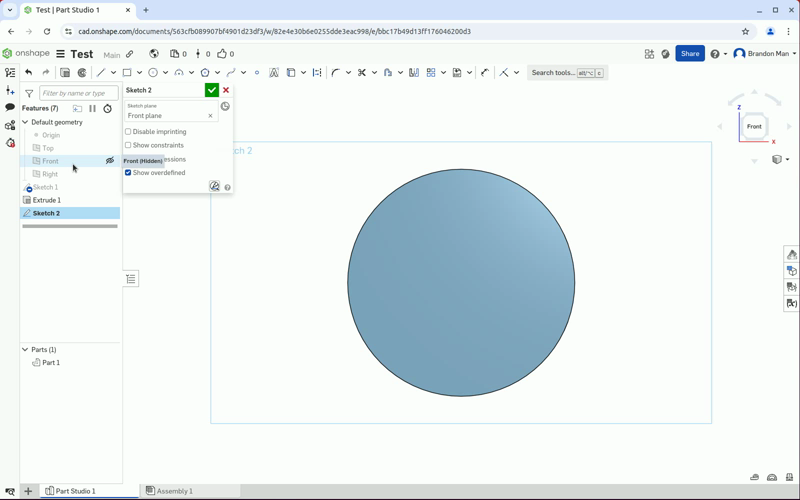
mouse_move(73, 352)
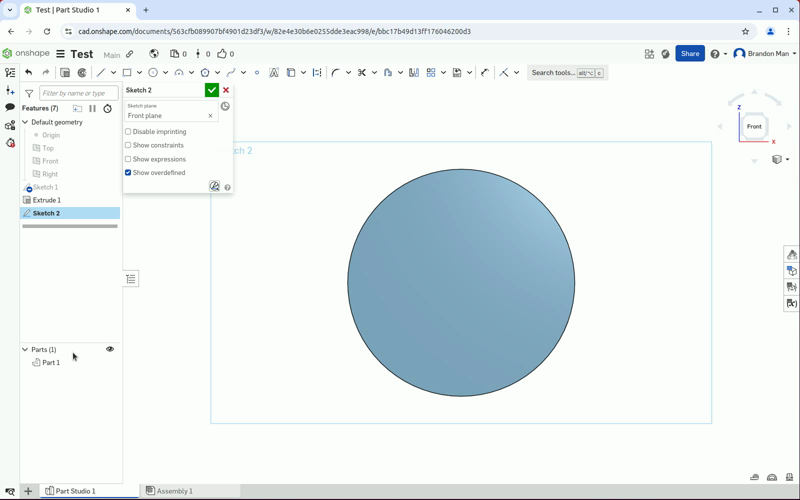
key(y)
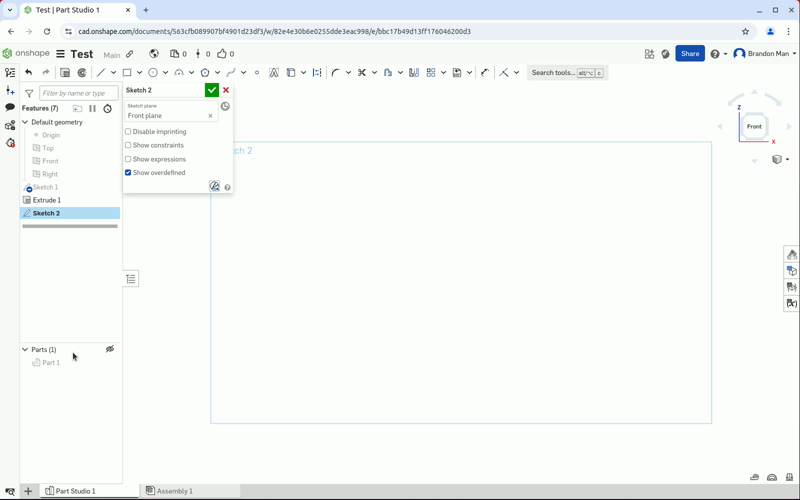
key(c)
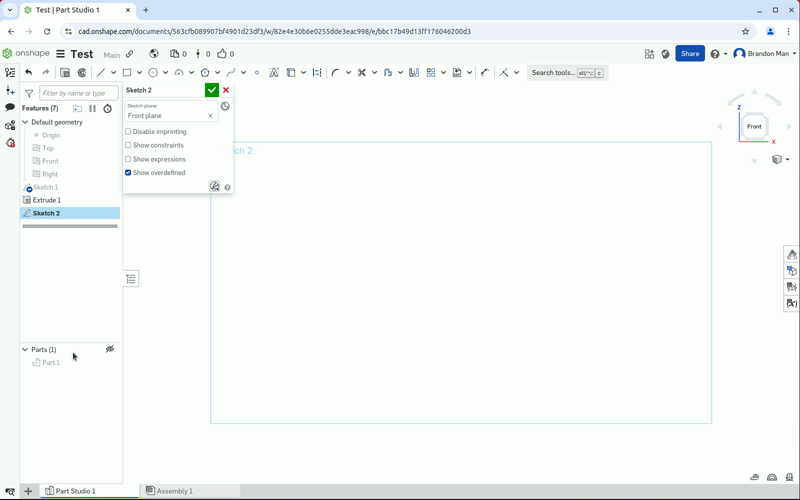
key_down(shift)
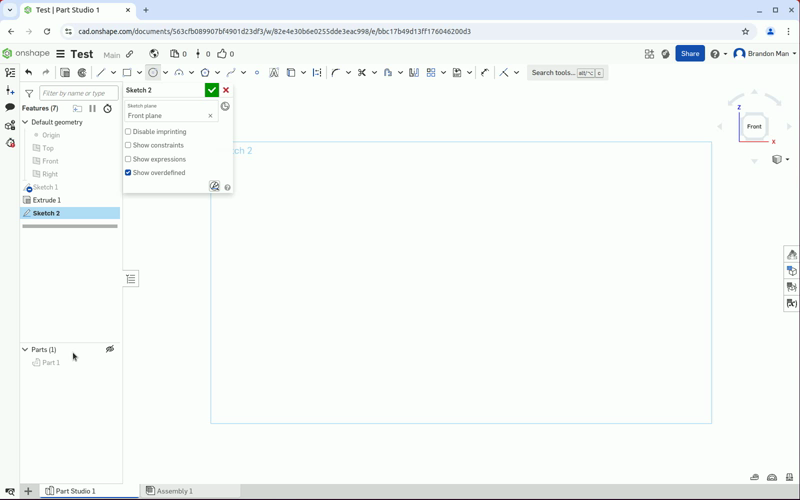
mouse_move(460, 282)
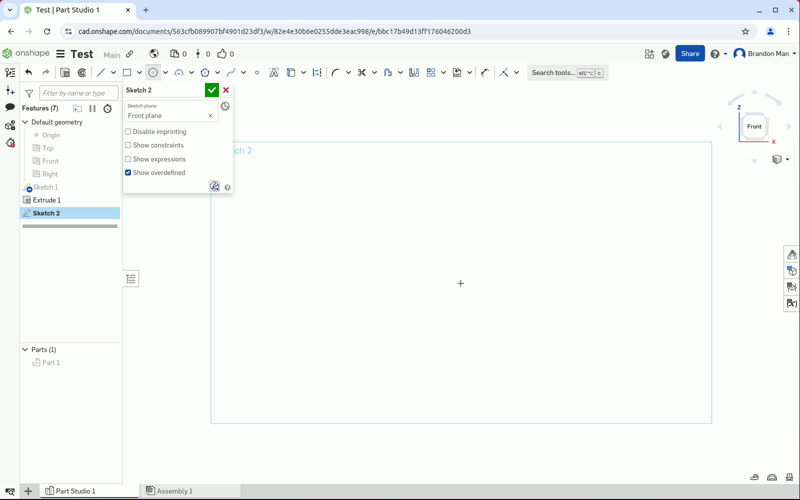
click(460, 282)
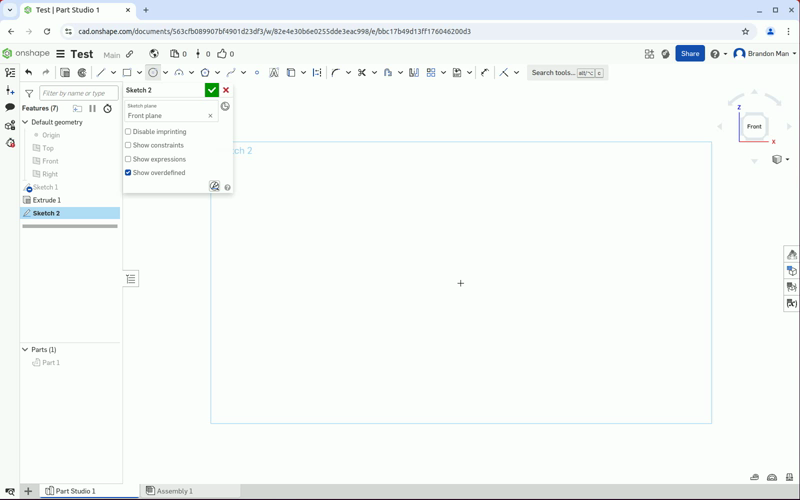
key_up(shift)
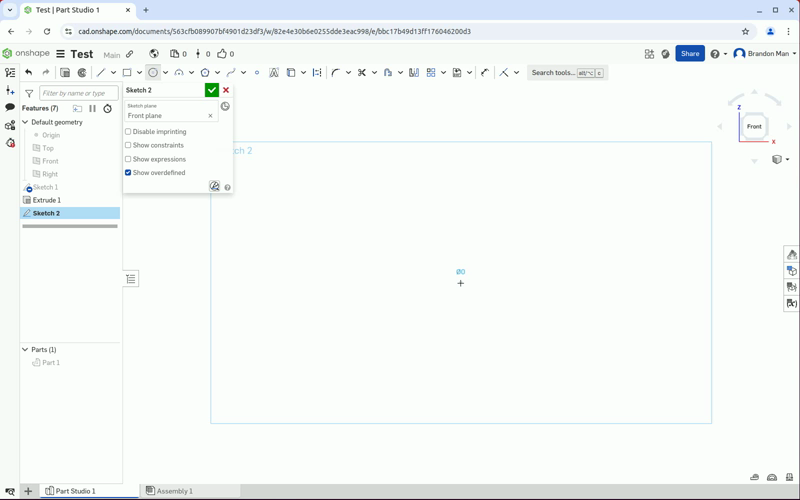
mouse_move(552, 282)
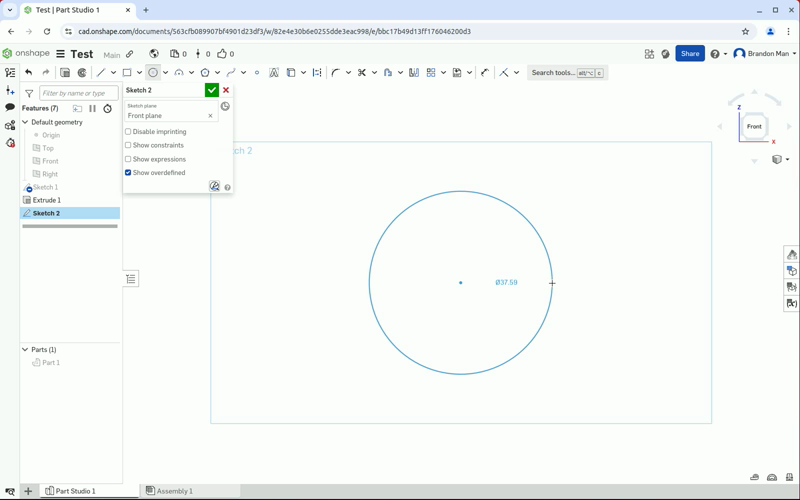
click(552, 282)
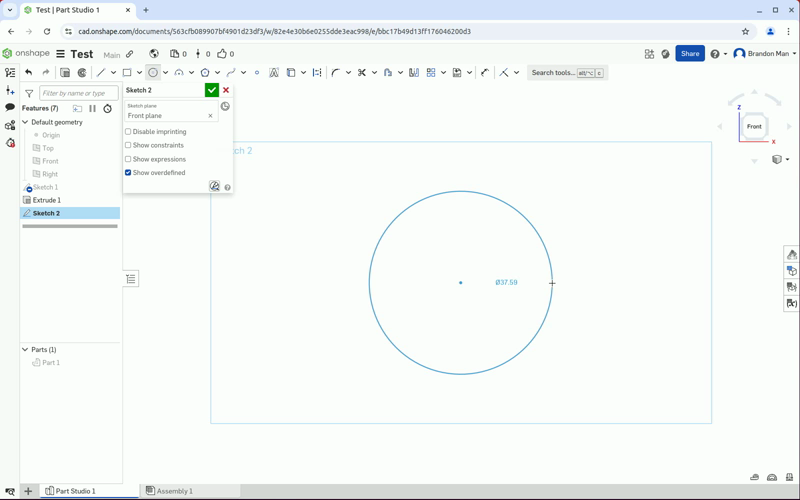
key(esc)
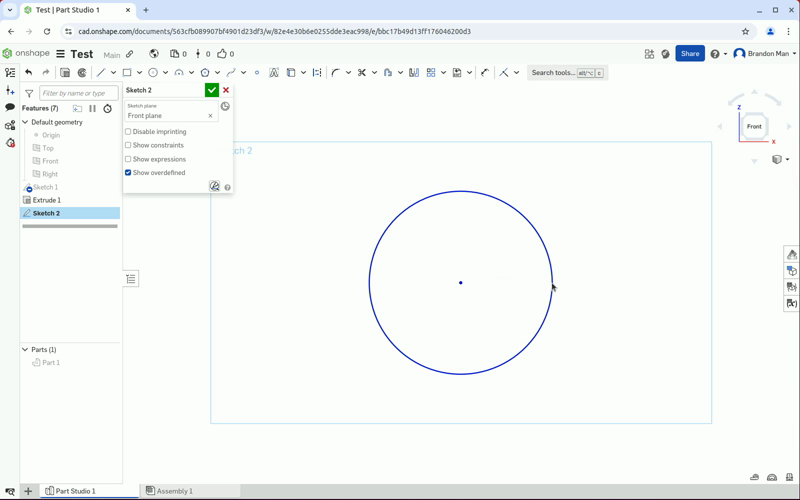
mouse_move(479, 250)
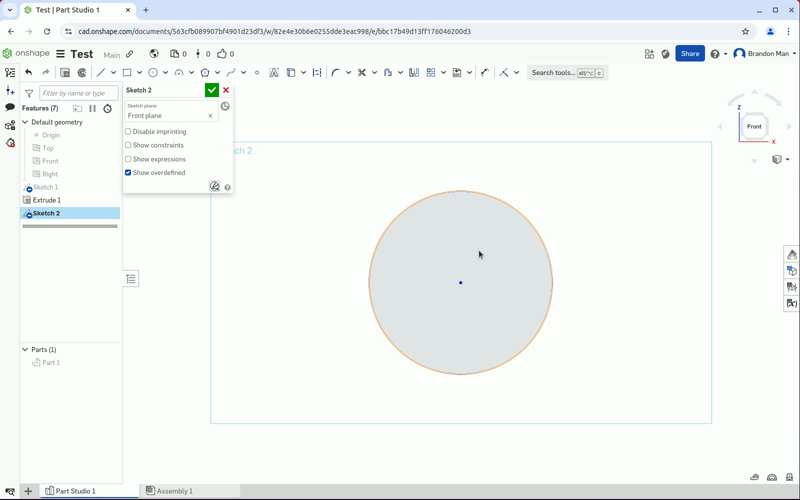
click(479, 250)
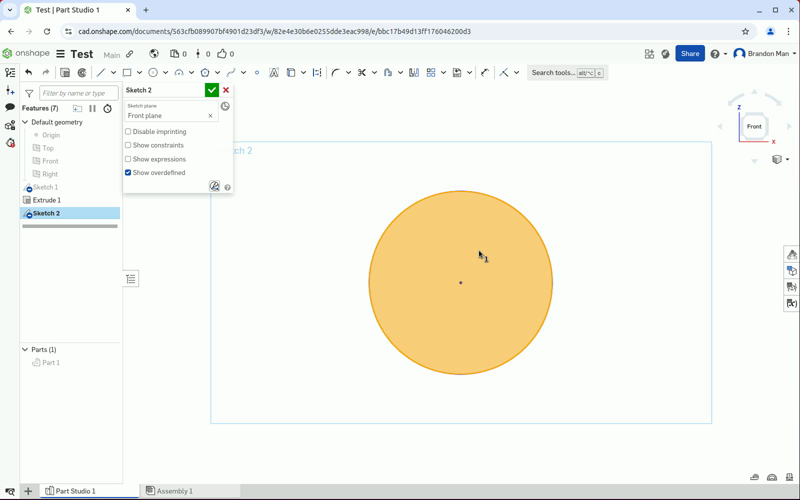
mouse_move(73, 352)
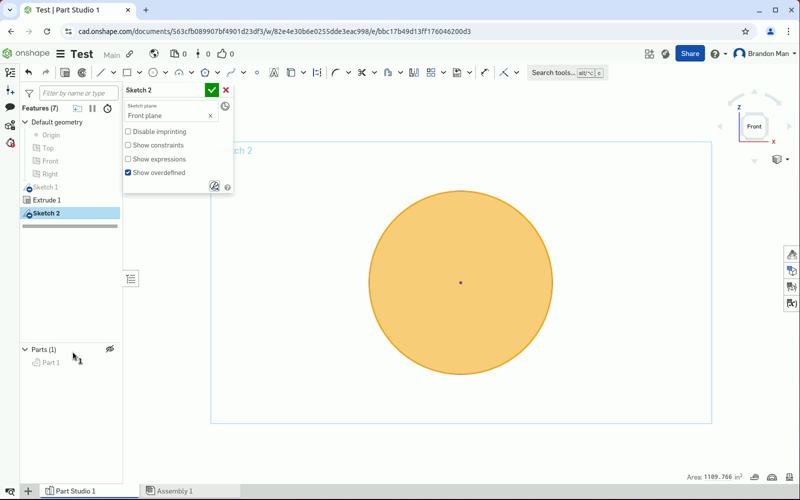
key(shift+y)
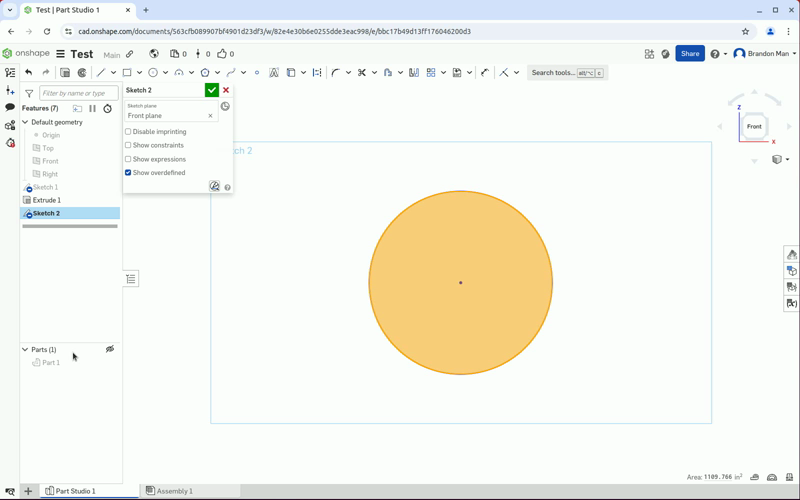
key(shift+e)
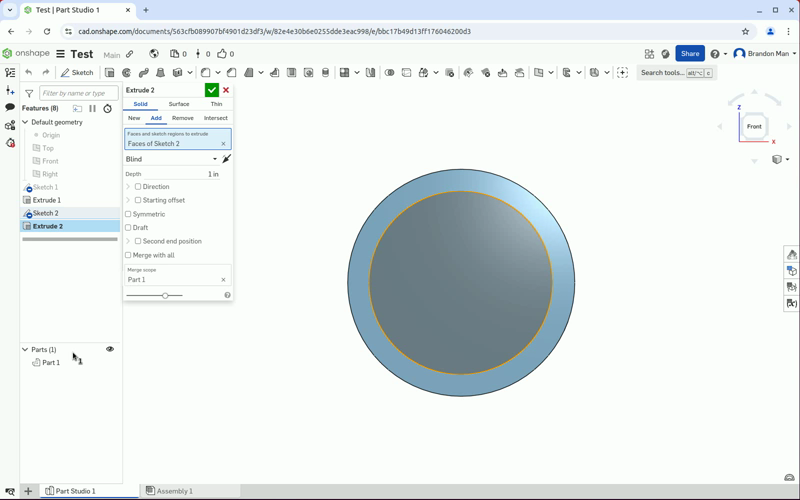
mouse_move(143, 106)
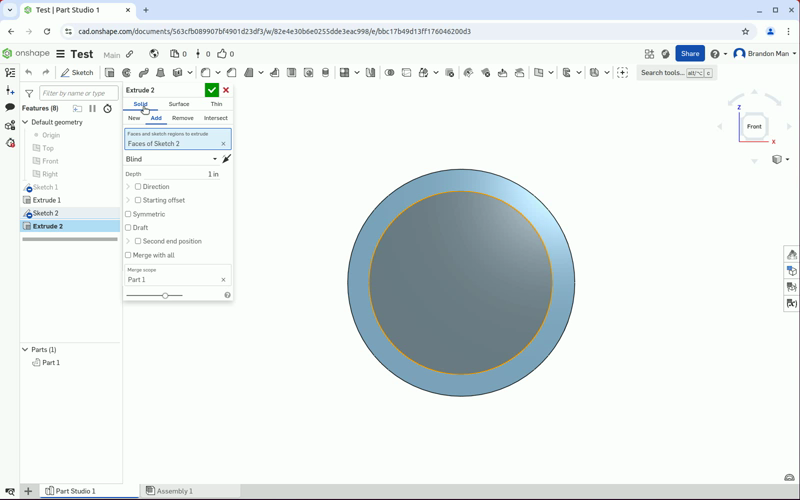
click(143, 106)
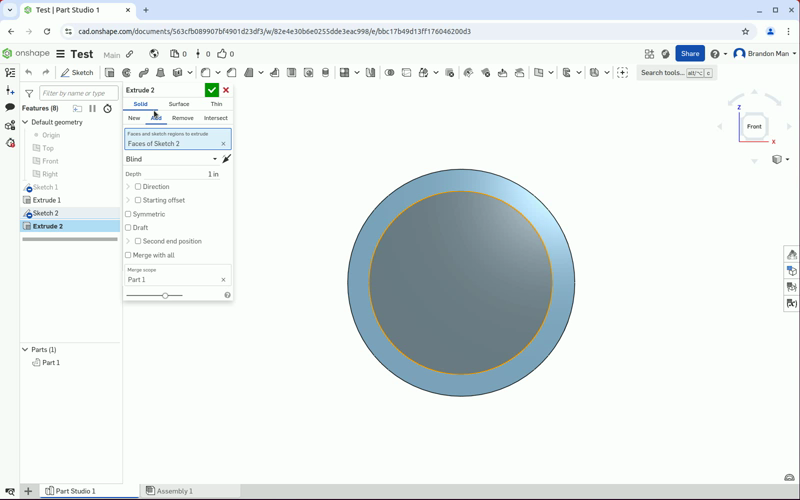
mouse_move(186, 120)
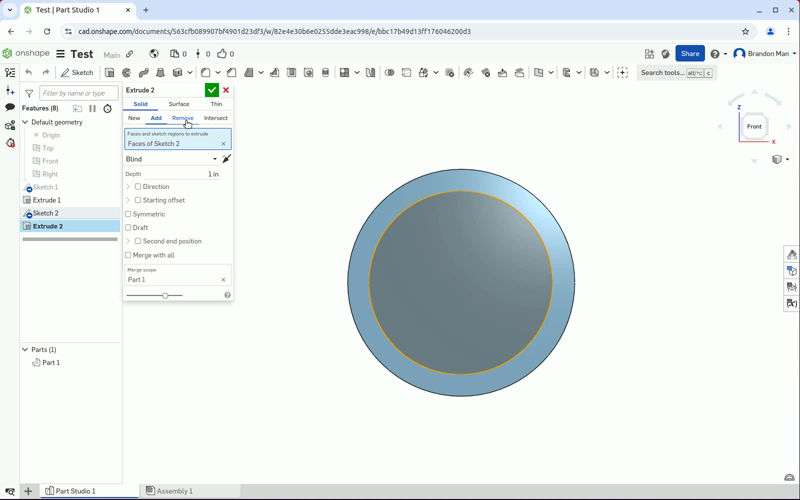
click(186, 120)
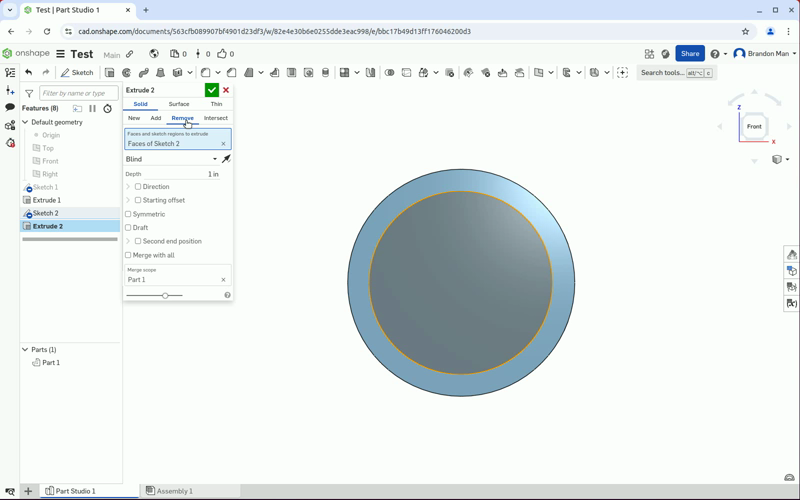
key(tab, 4)
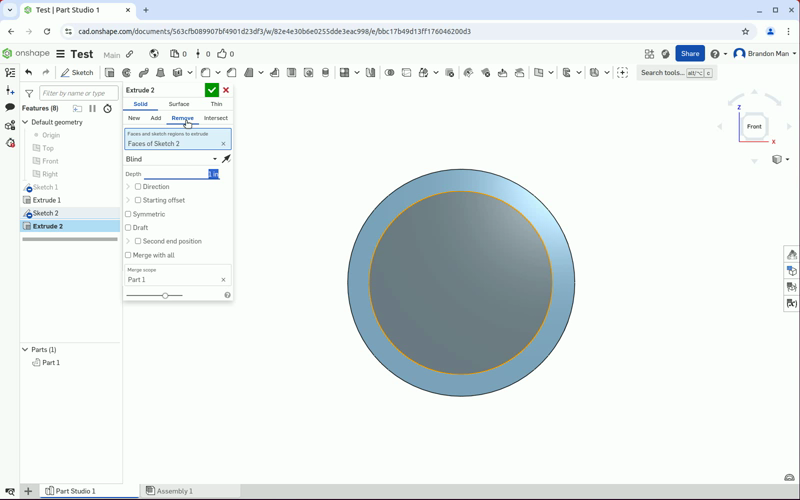
text(2.166)
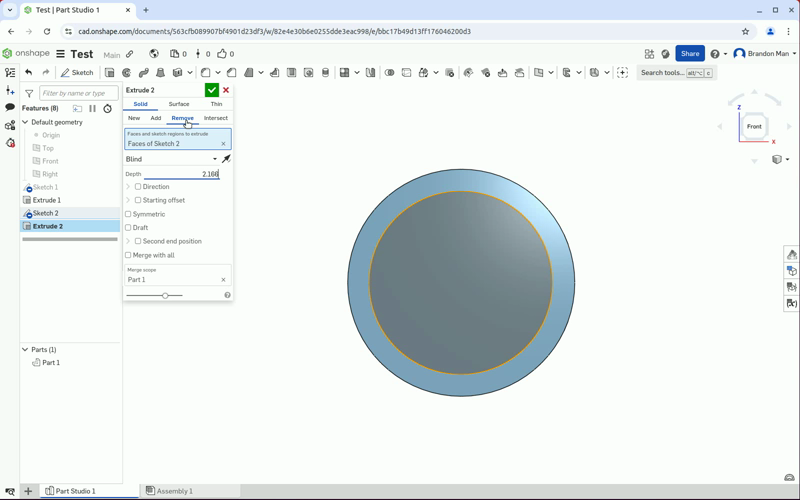
key(tab, 6)
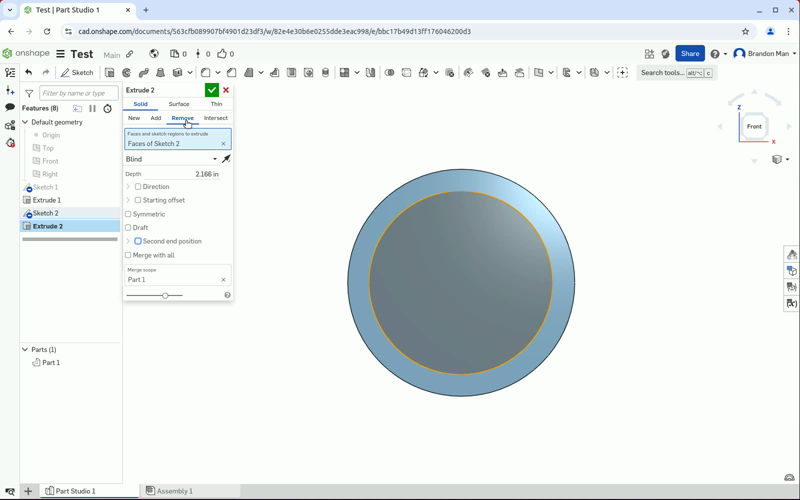
key(space)
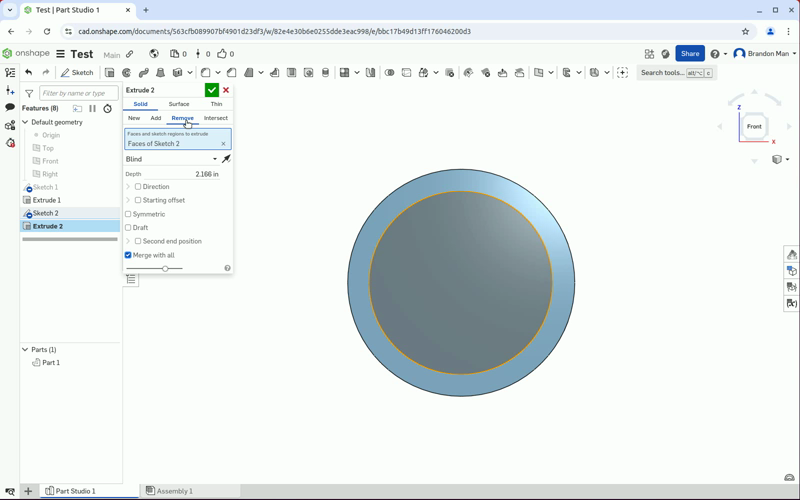
key(enter)
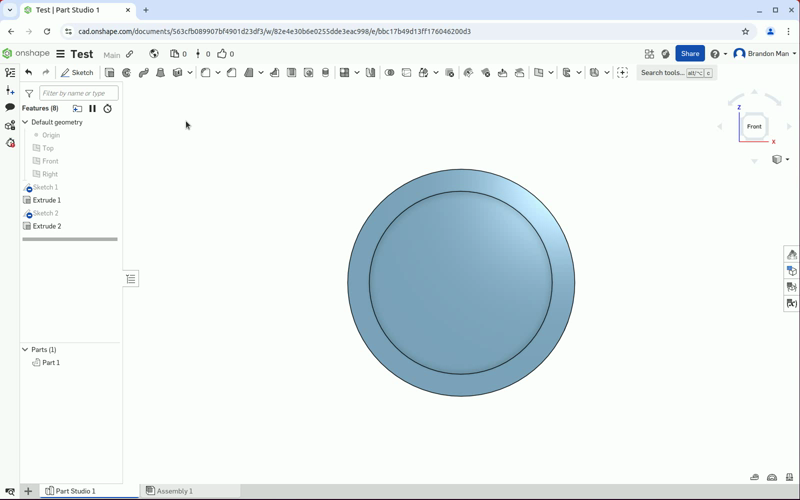
key(shift+h)
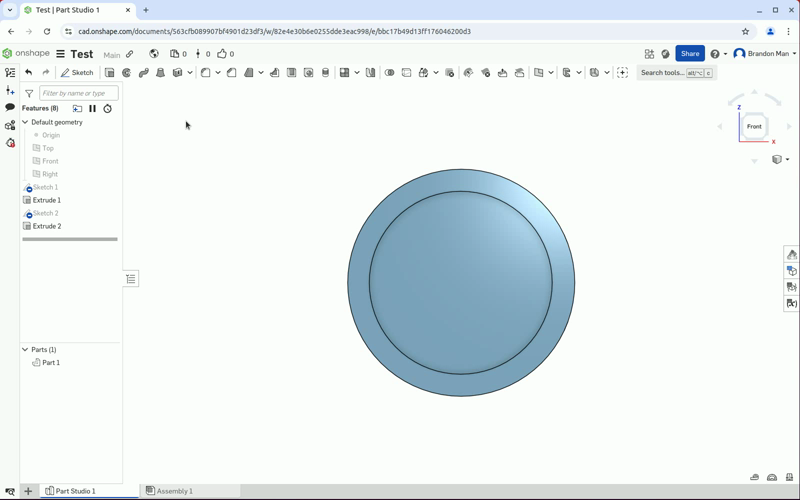
key(shift+h)
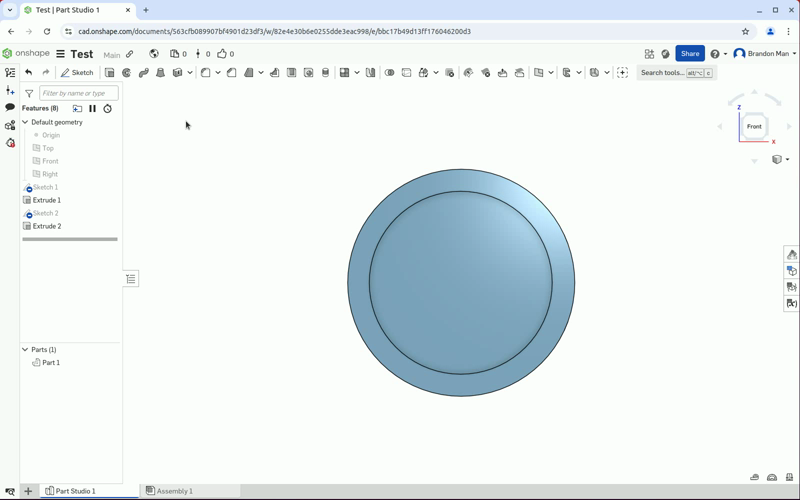
mouse_move(73, 189)
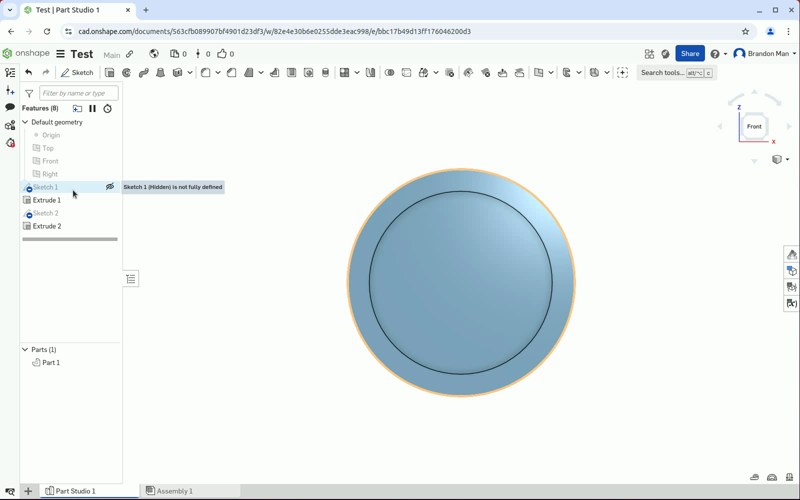
click(73, 189)
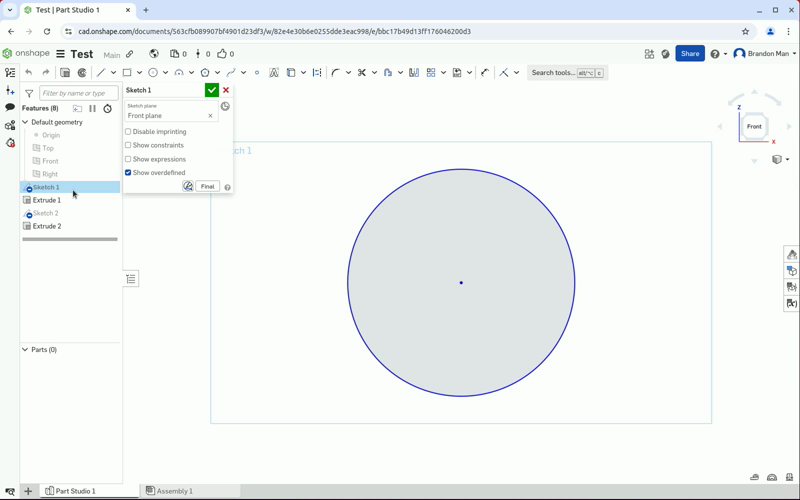
mouse_move(229, 92)
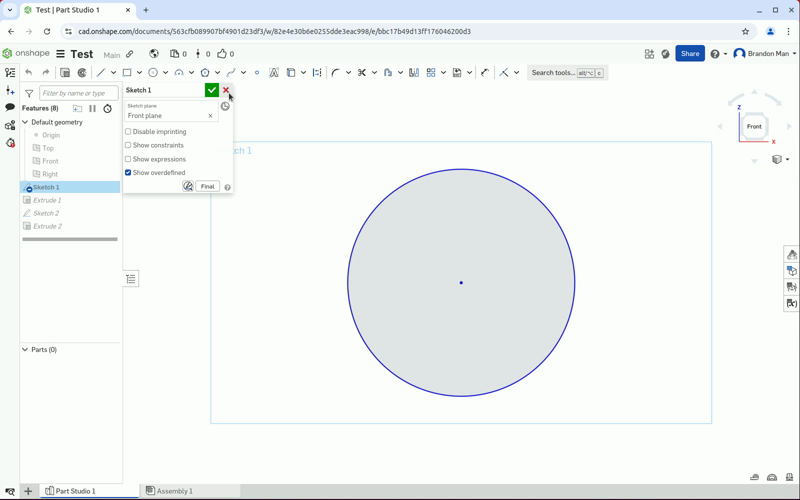
click(229, 92)
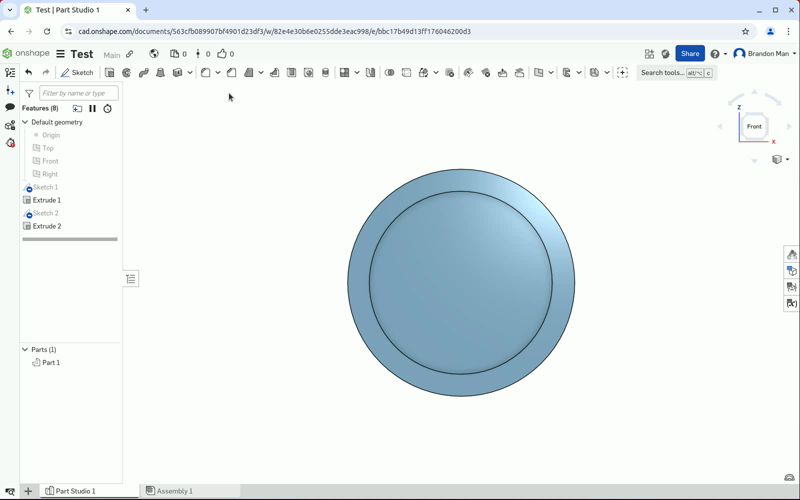
mouse_move(541, 75)
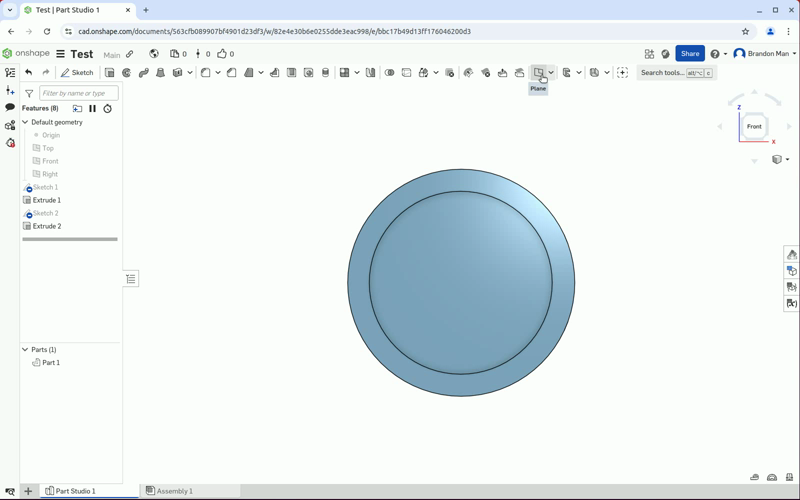
click(541, 75)
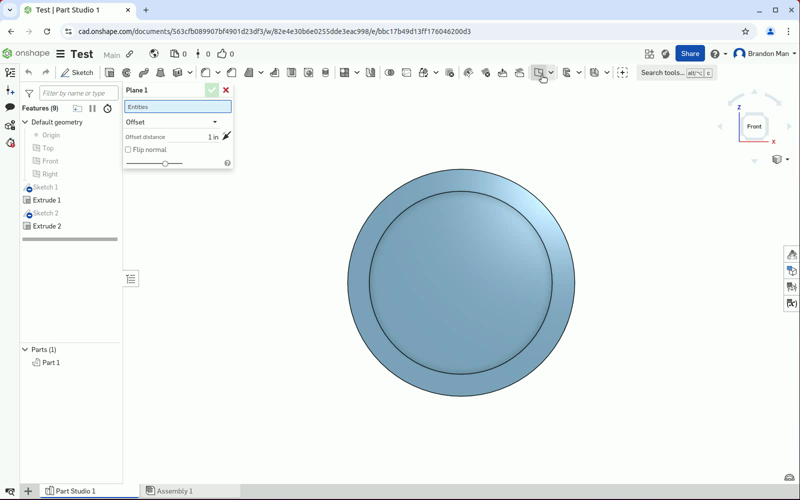
mouse_move(73, 163)
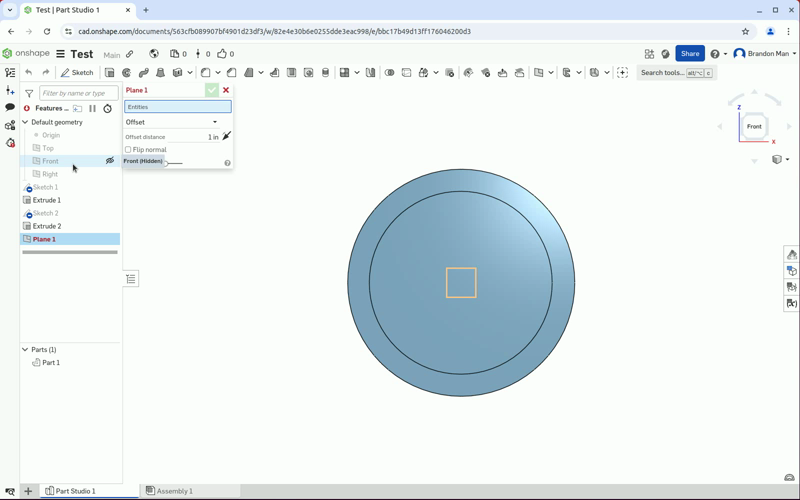
click(73, 163)
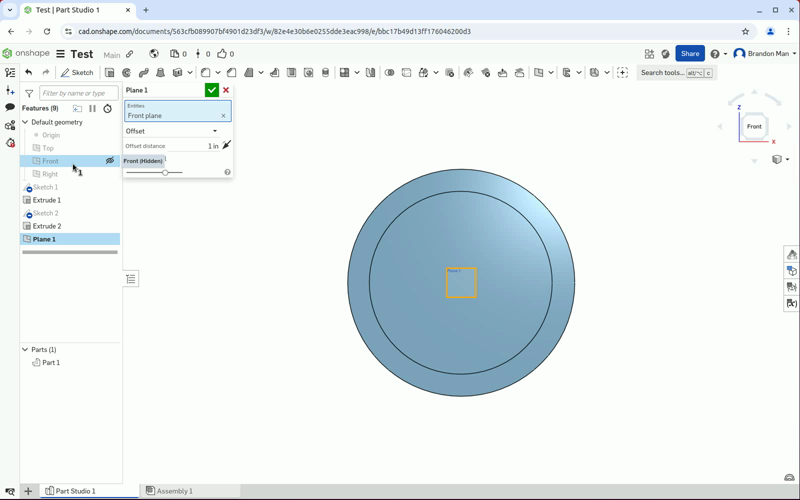
key(tab, 2)
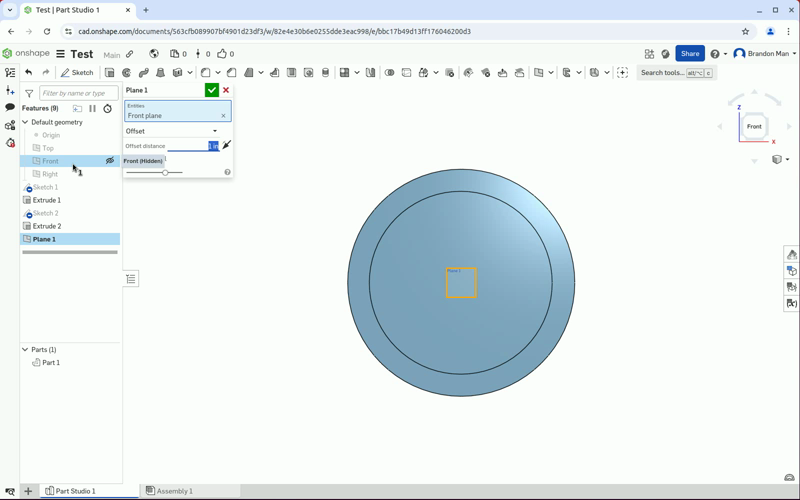
text(2.157)
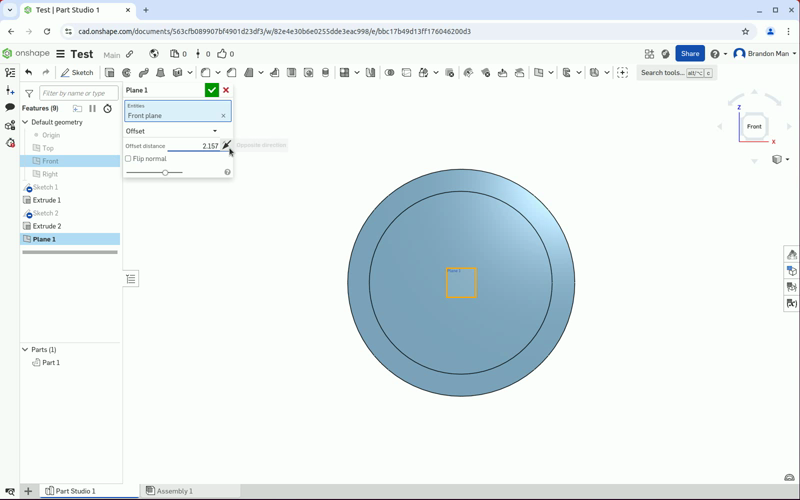
mouse_move(229, 147)
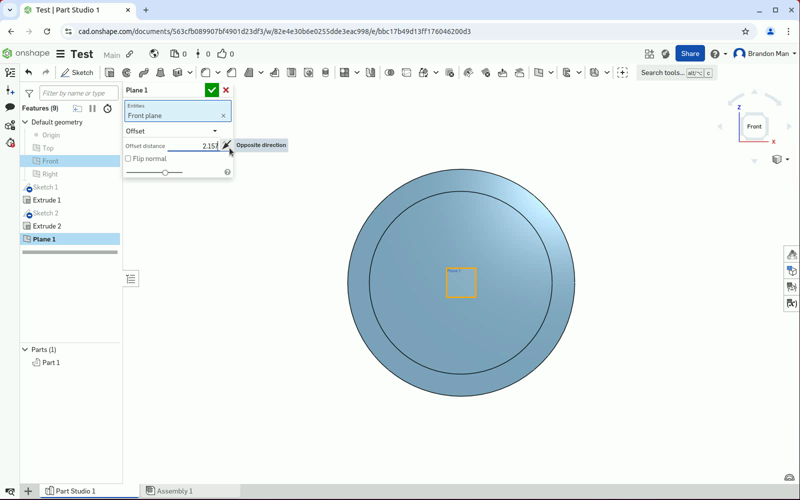
click(229, 147)
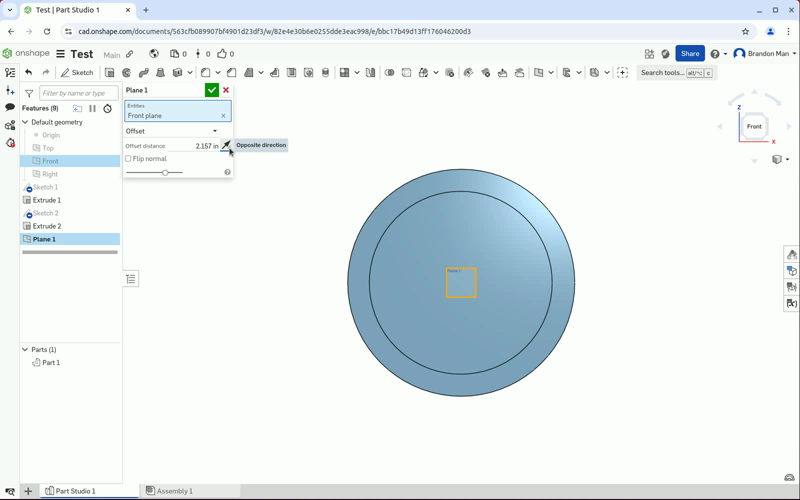
key(enter, 2)
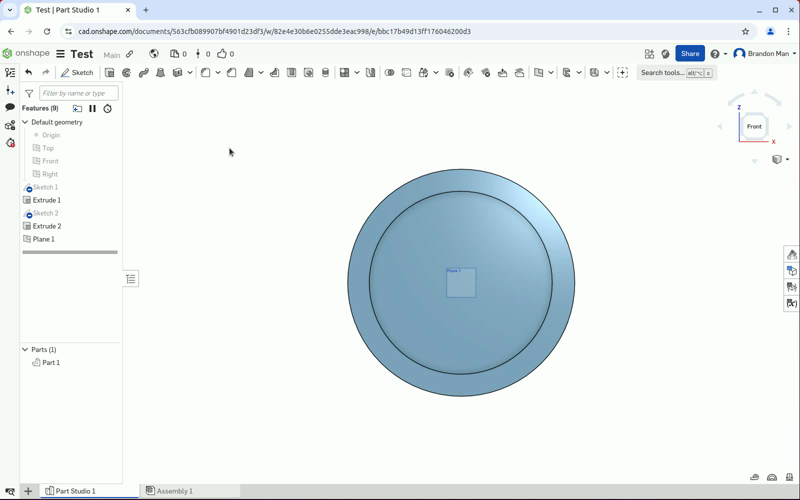
key(shift+s)
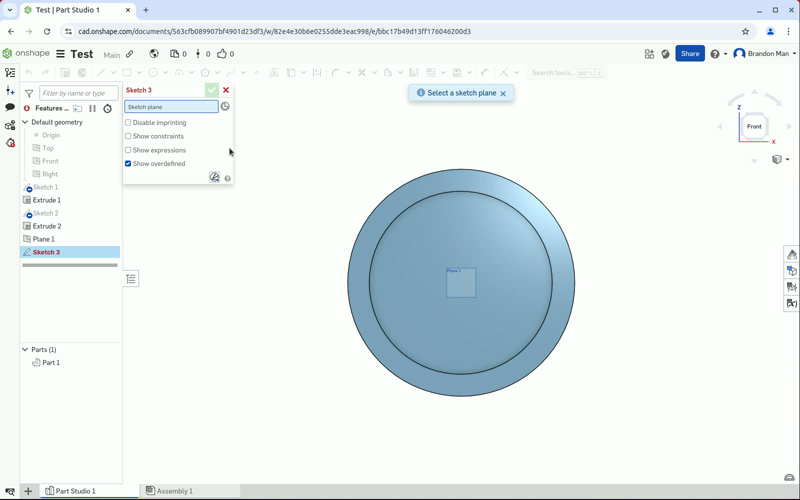
mouse_move(73, 241)
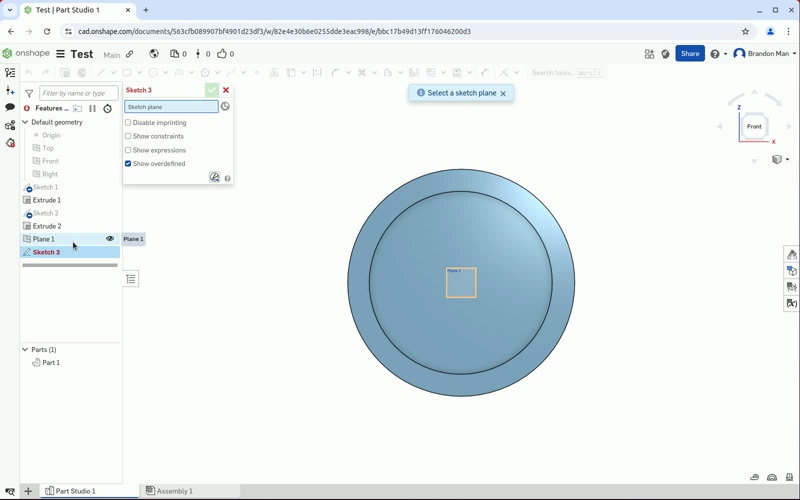
click(73, 241)
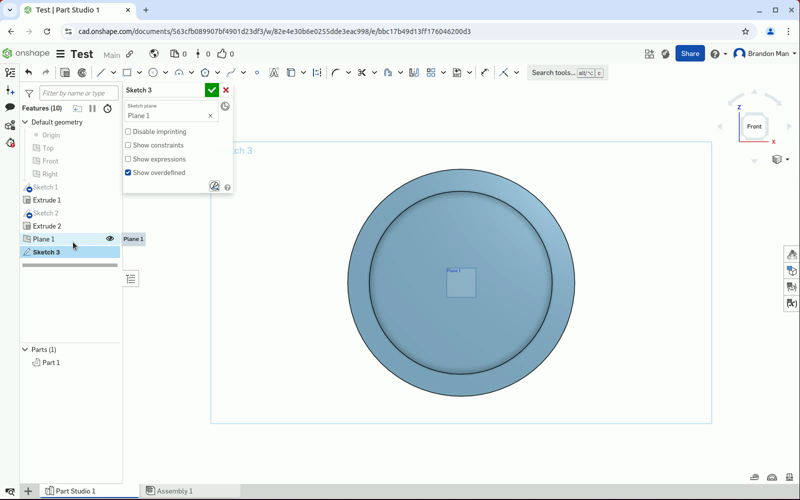
mouse_move(73, 352)
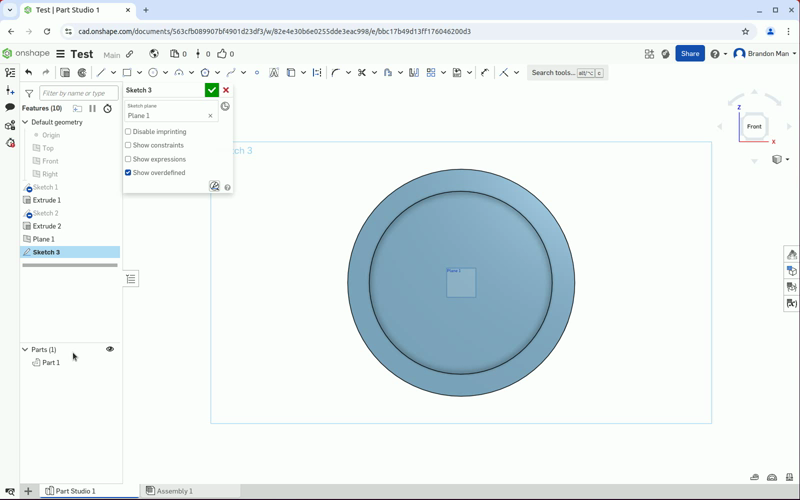
key(y)
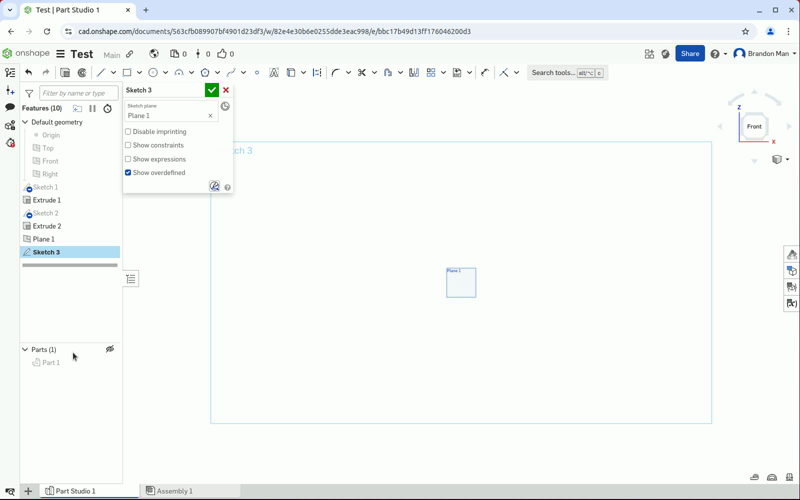
key(c)
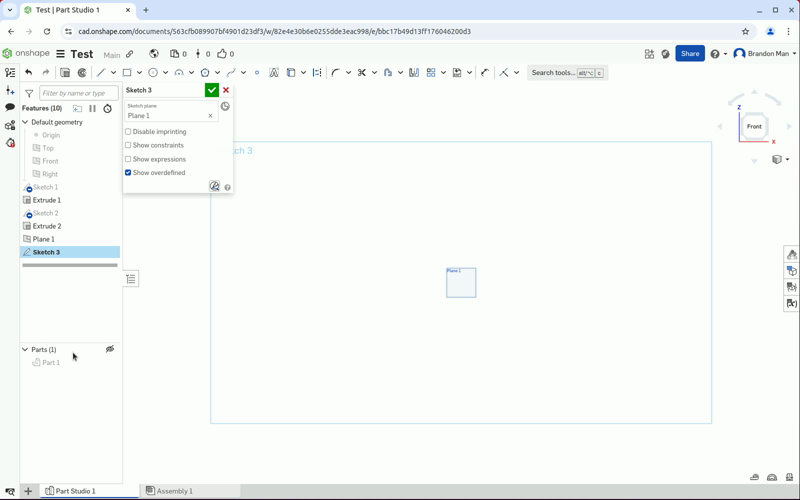
key_down(shift)
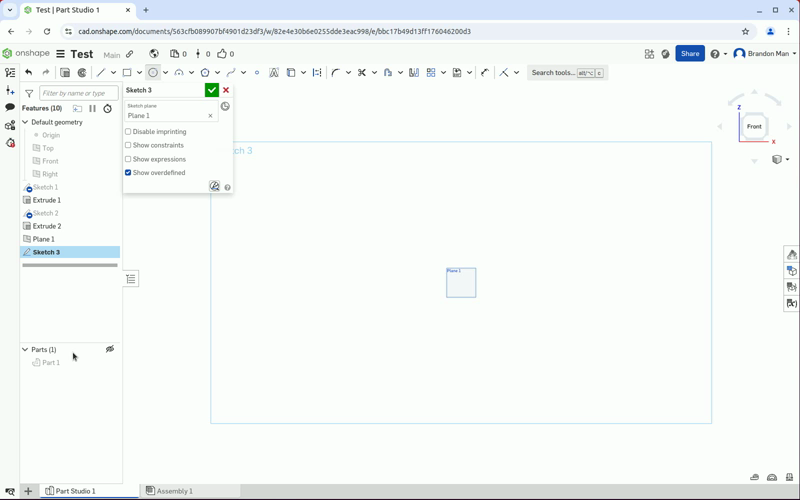
mouse_move(460, 282)
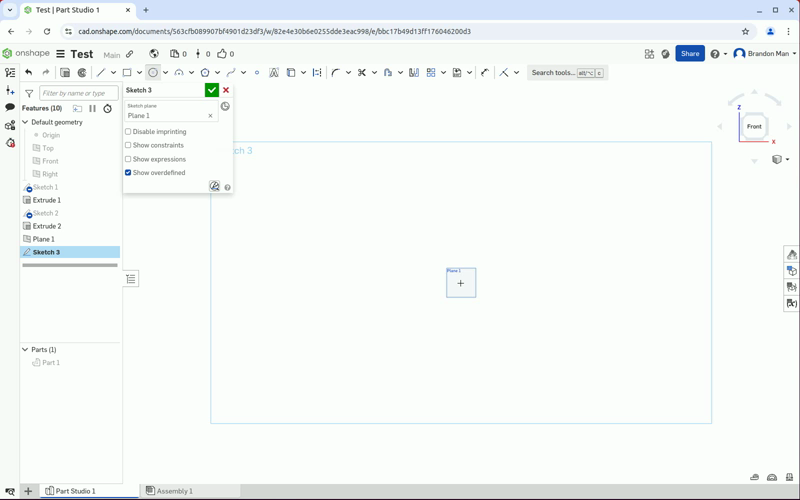
click(460, 282)
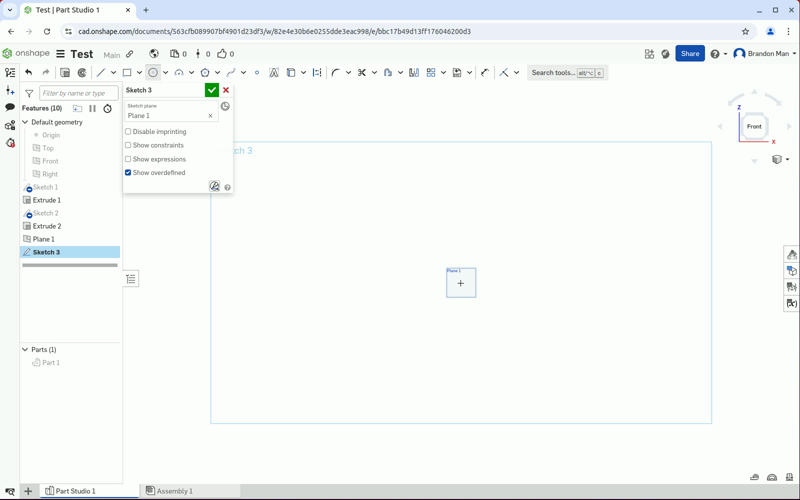
key_up(shift)
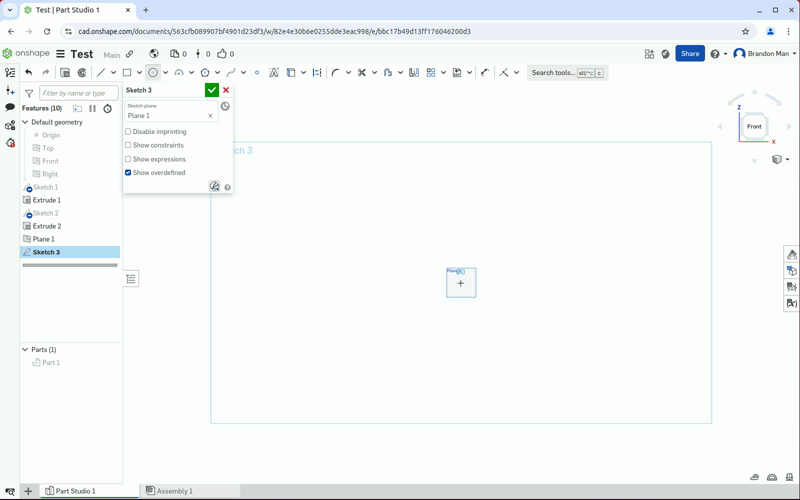
mouse_move(514, 282)
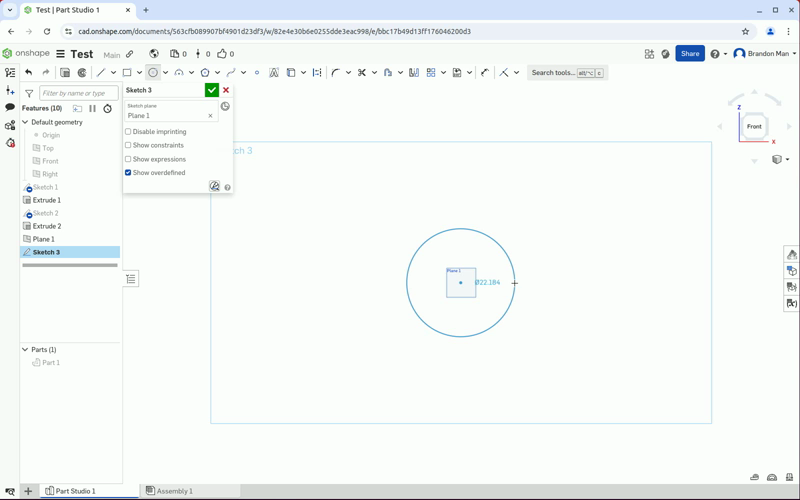
click(514, 282)
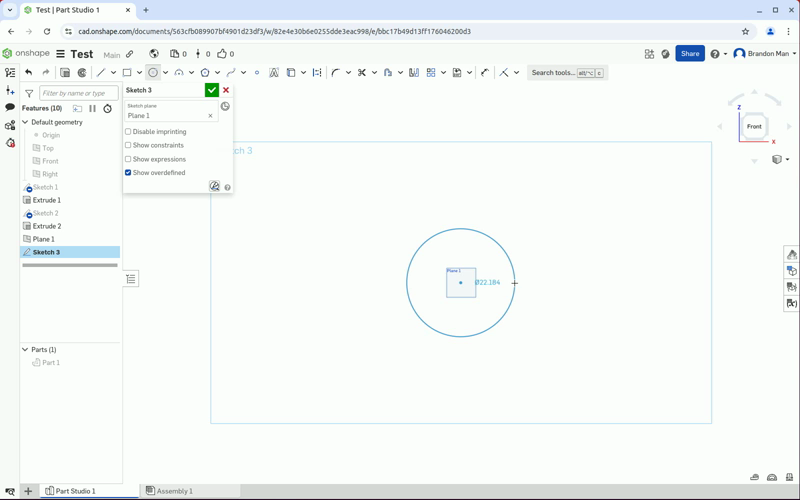
key(esc)
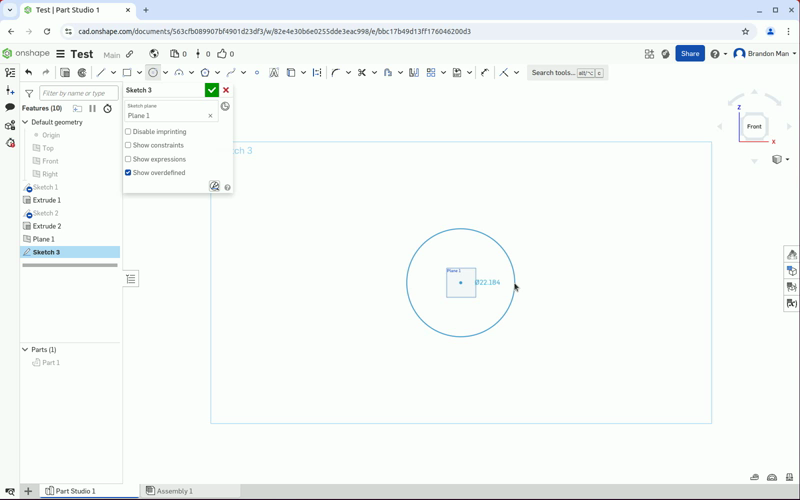
mouse_move(485, 295)
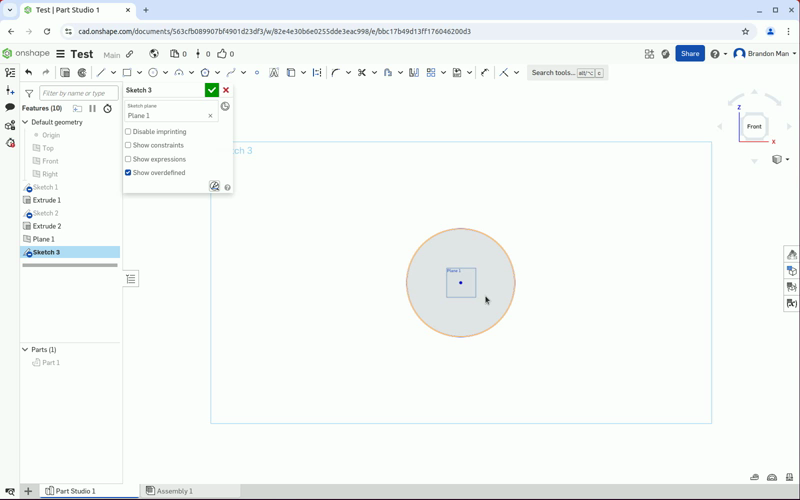
click(485, 295)
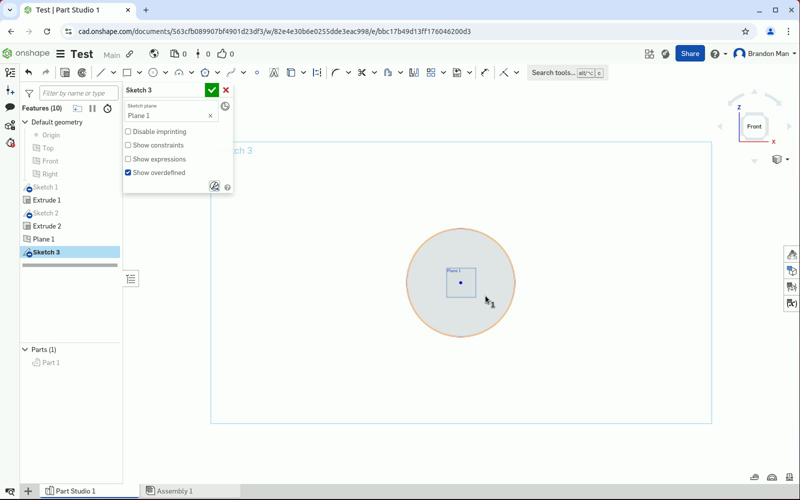
mouse_move(73, 352)
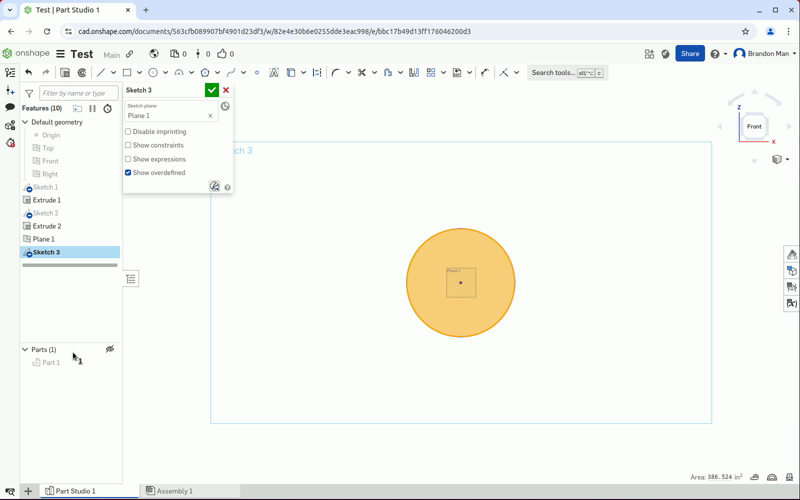
key(shift+y)
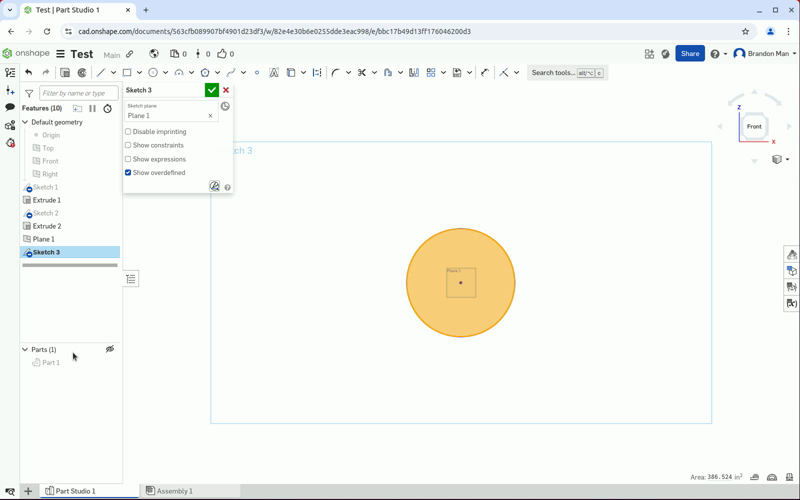
key(shift+e)
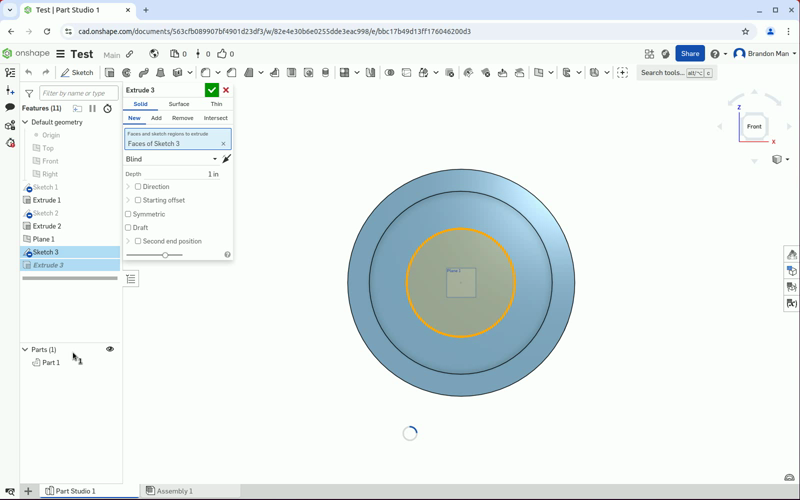
mouse_move(143, 106)
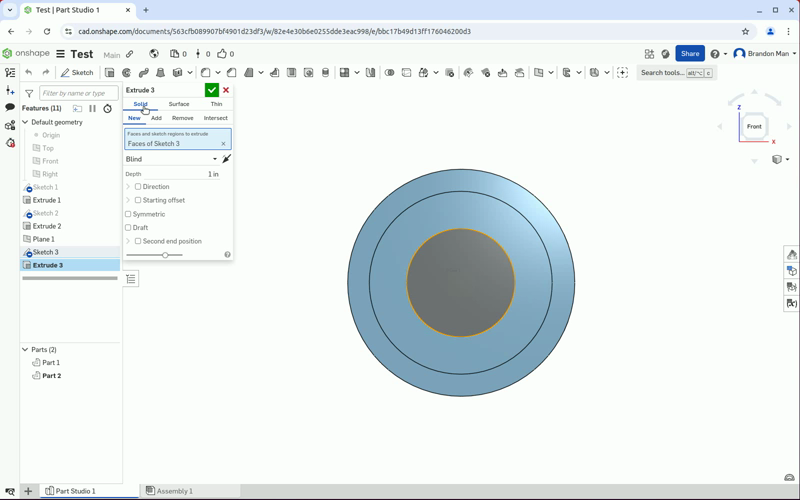
click(143, 106)
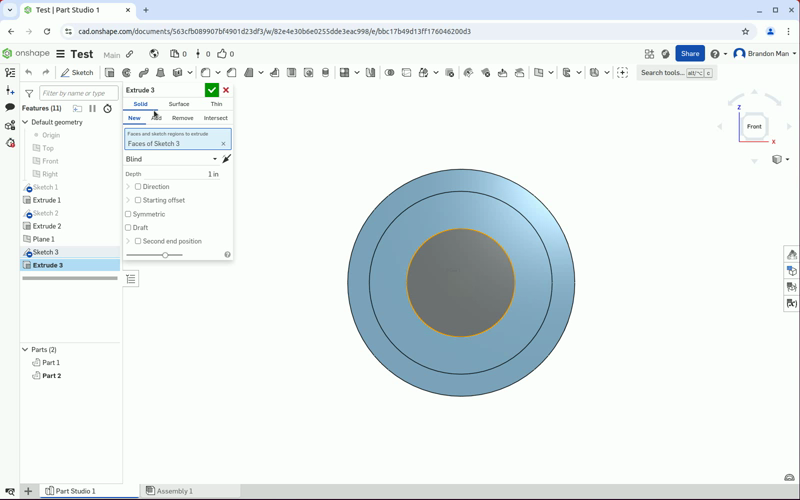
mouse_move(186, 120)
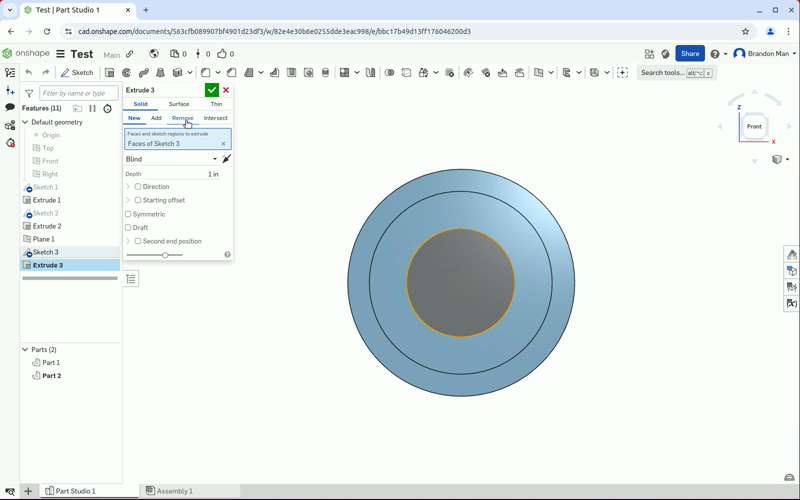
click(186, 120)
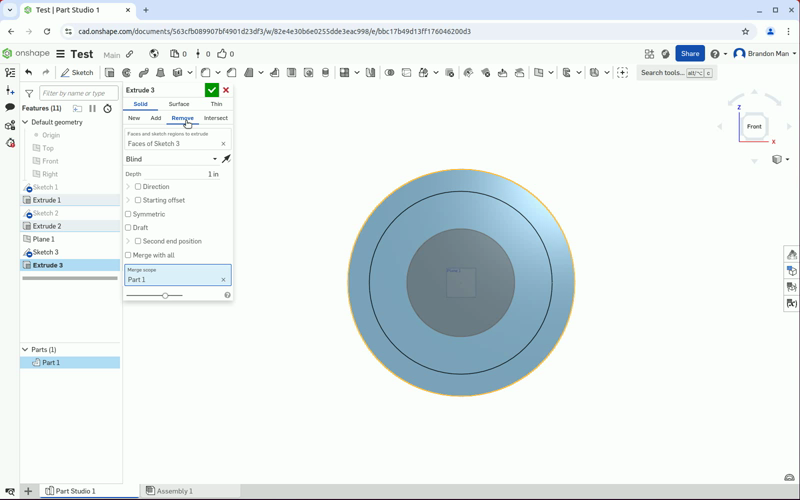
key(tab, 4)
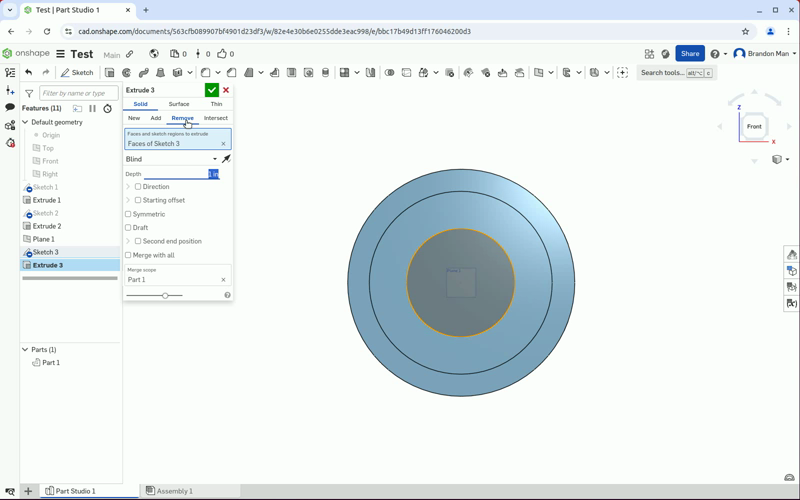
text(1.204)
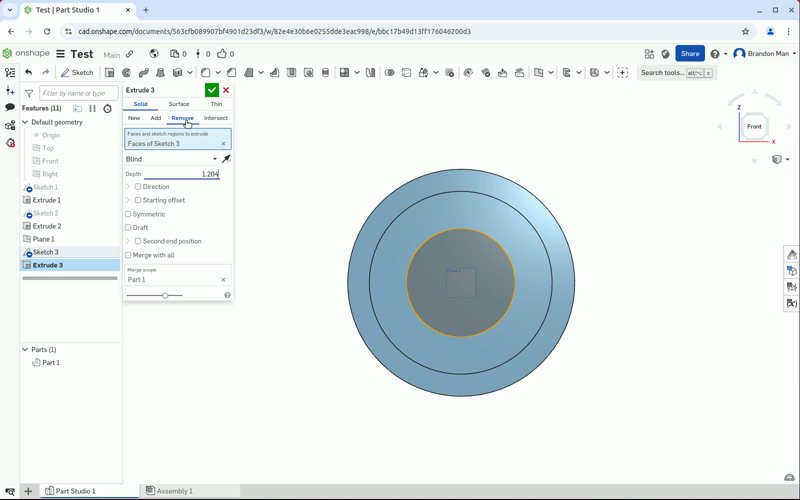
key(tab, 6)
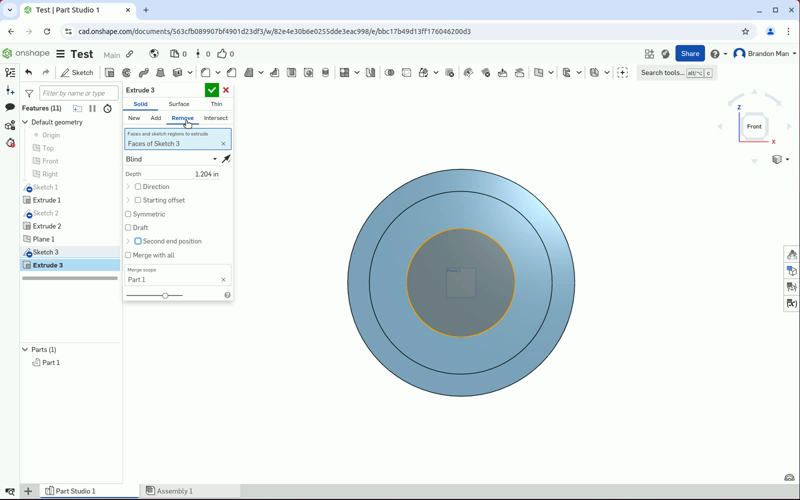
key(space)
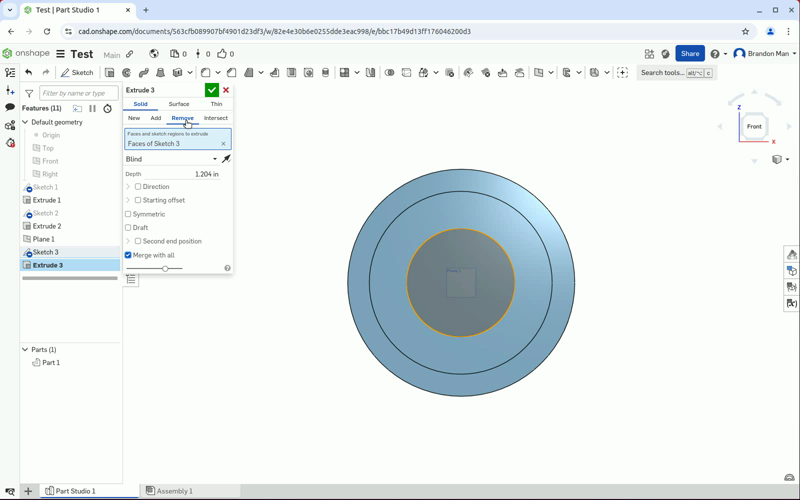
key(enter)
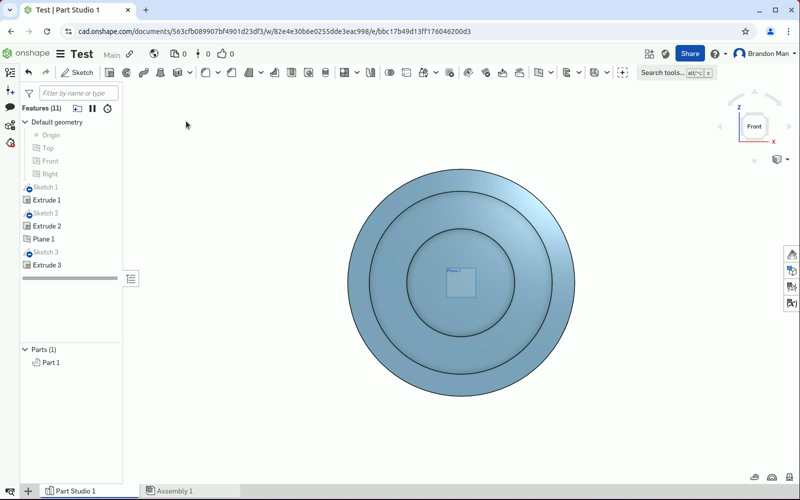
key(shift+h)
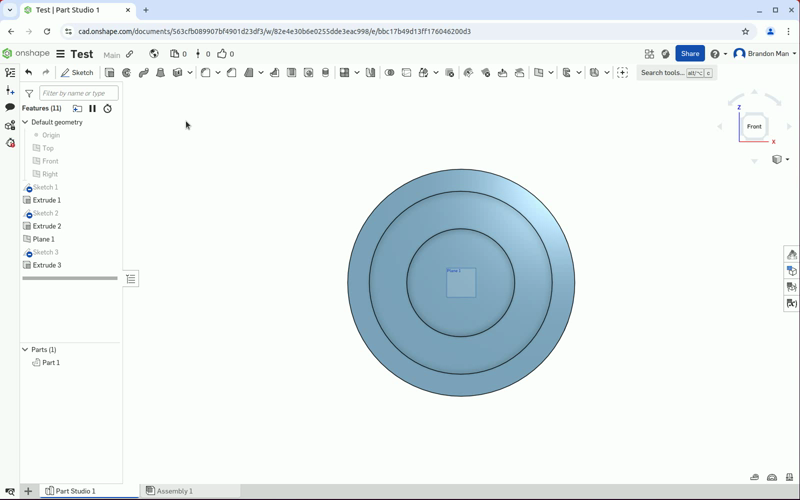
key(shift+h)
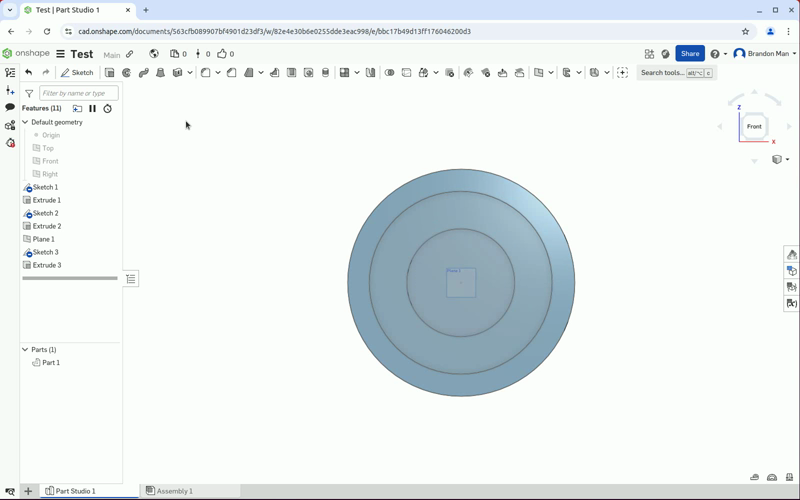
key(shift+7)
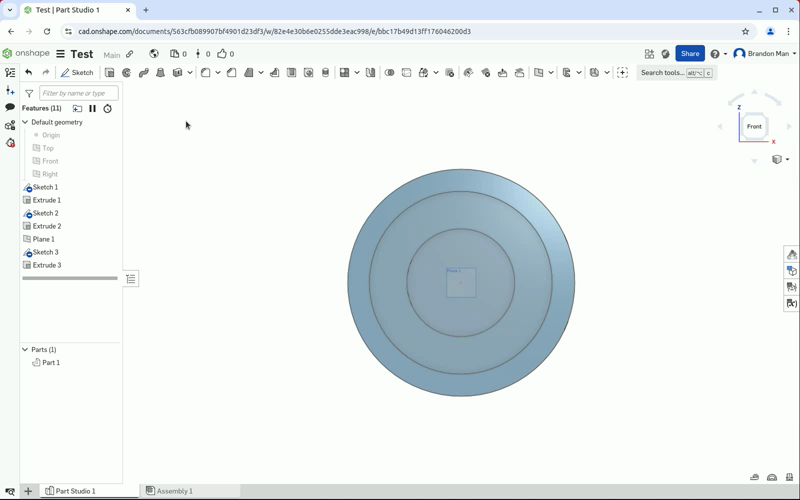
key(left, 2)
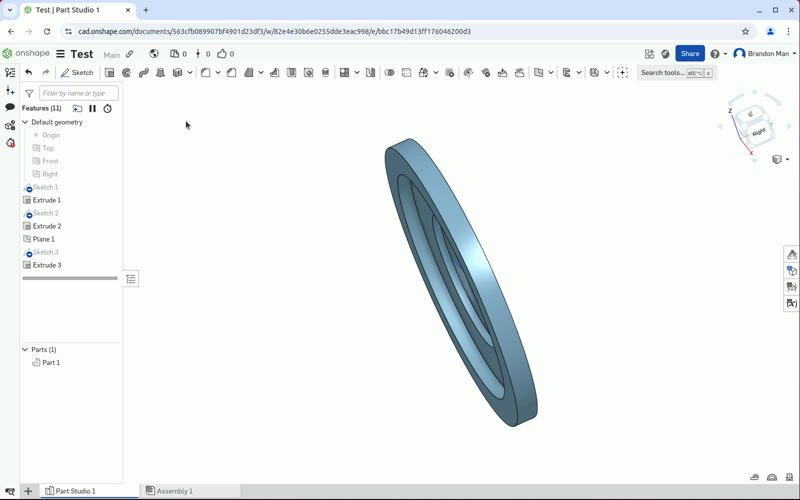
key(down, 2)
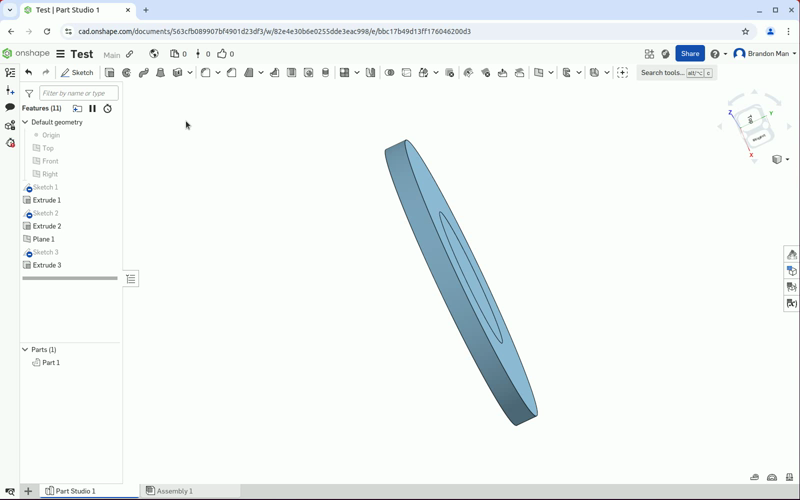
key(up, 2)
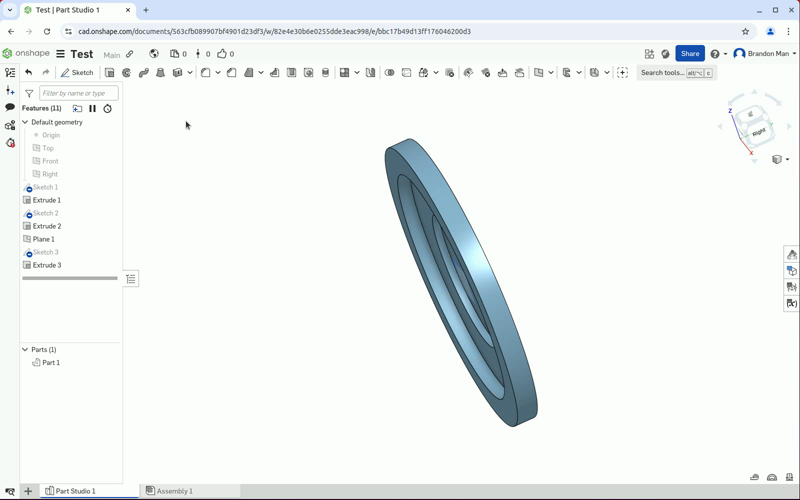
key(right, 2)
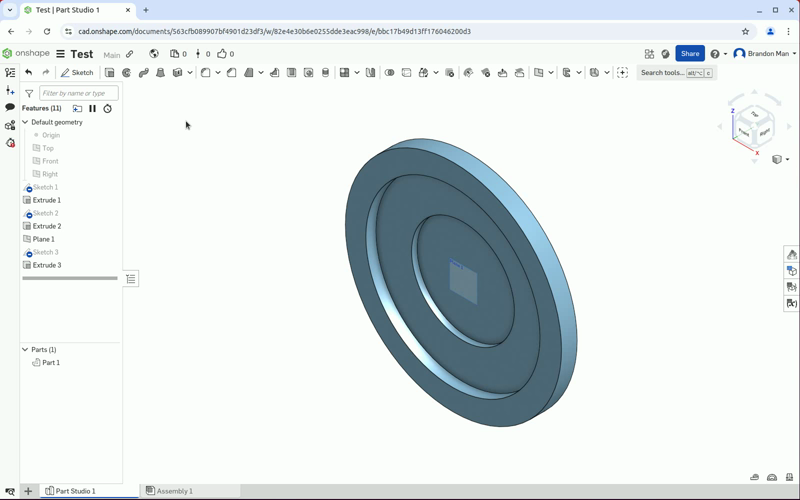
mouse_move(73, 189)
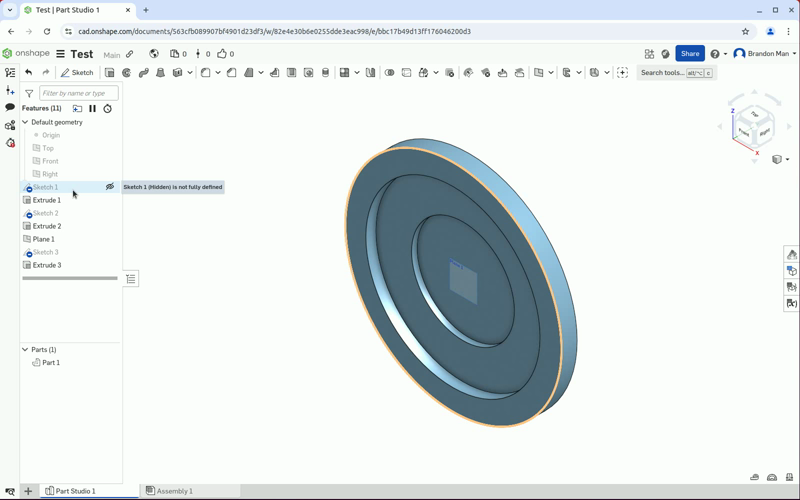
click(73, 189)